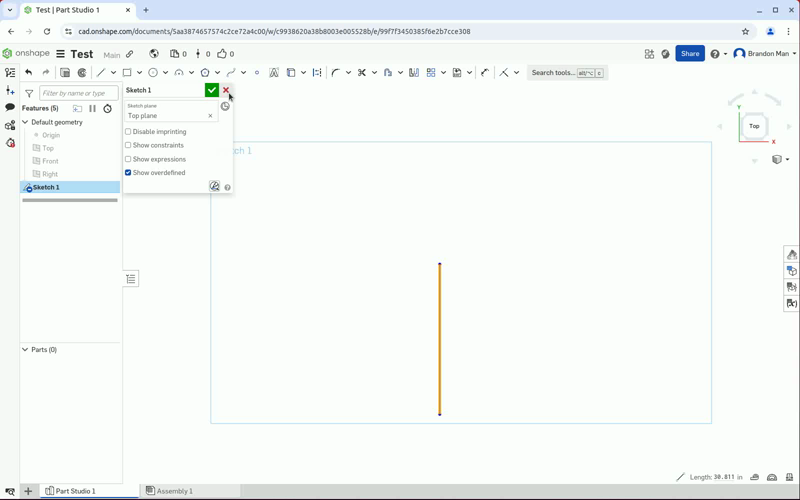
key(shift+h)
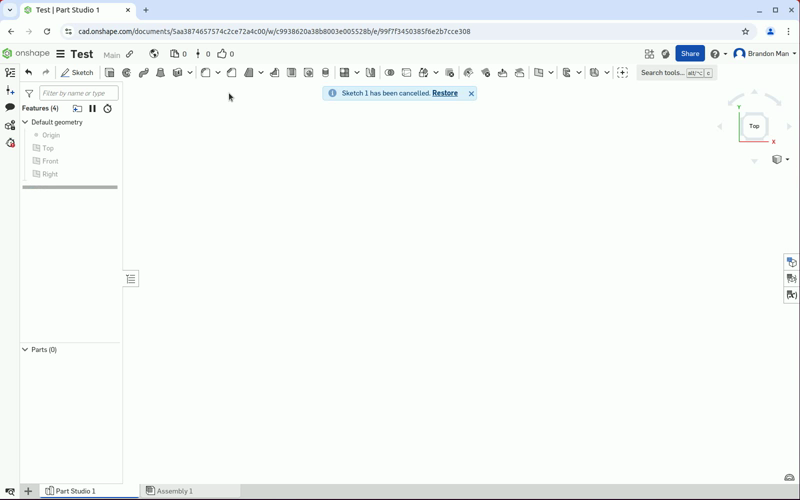
mouse_move(73, 352)
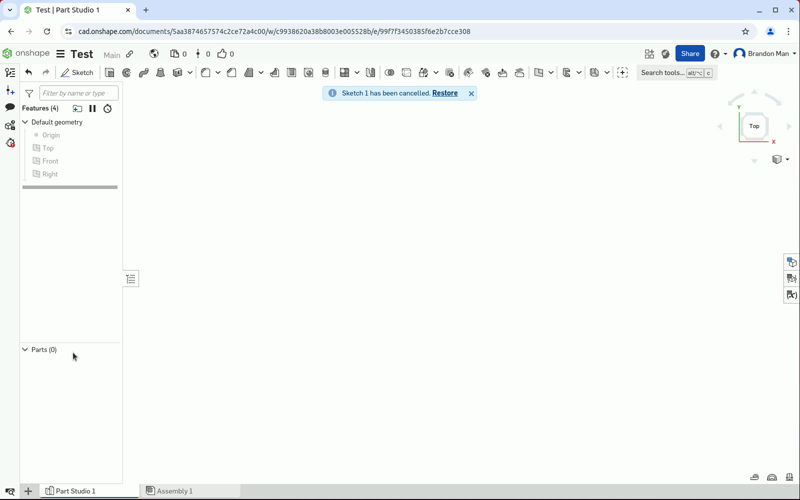
key(y)
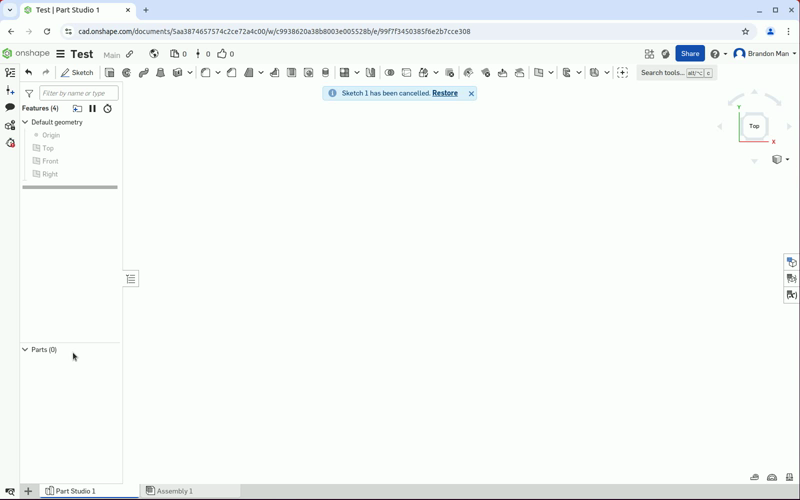
key(shift+p)
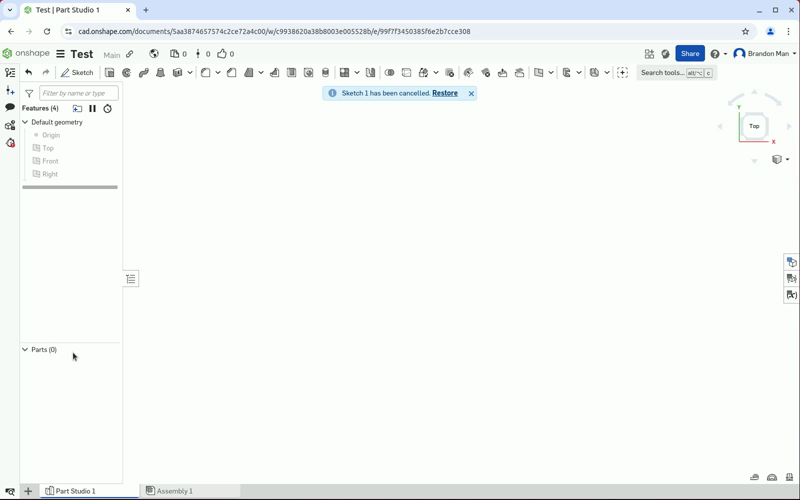
key(space)
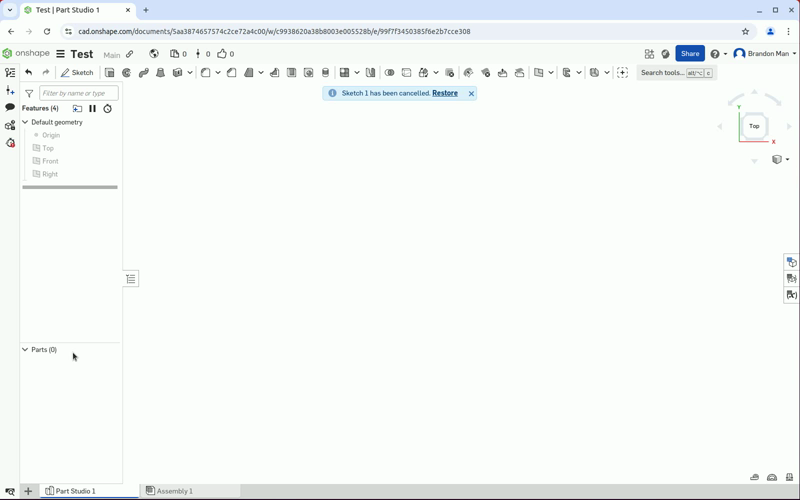
key_down(shift)
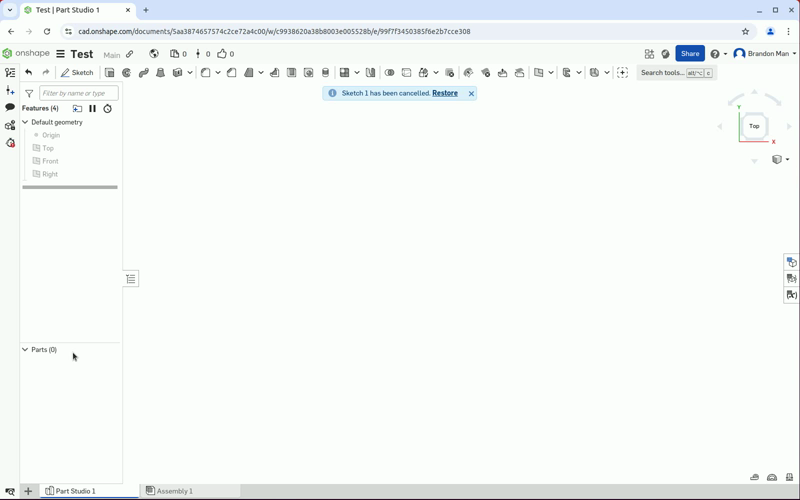
key(up)
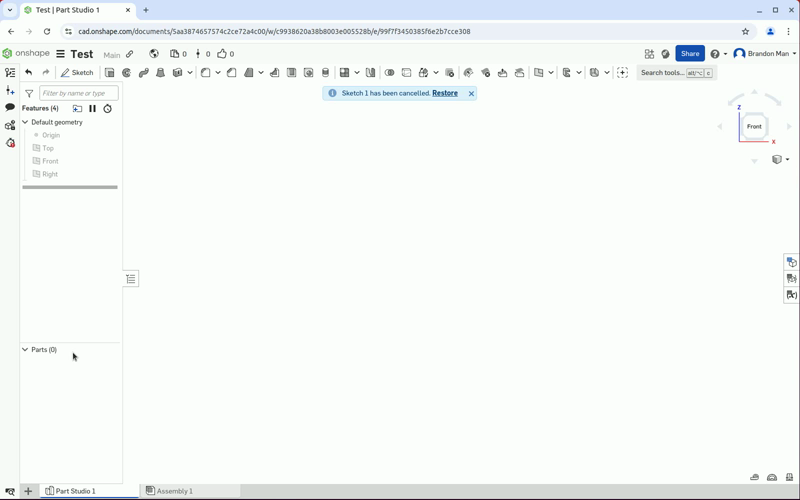
key_up(shift)
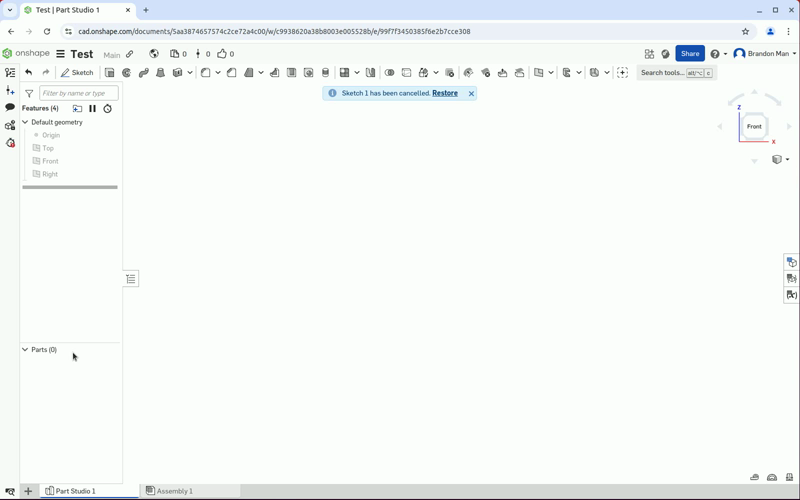
mouse_move(73, 352)
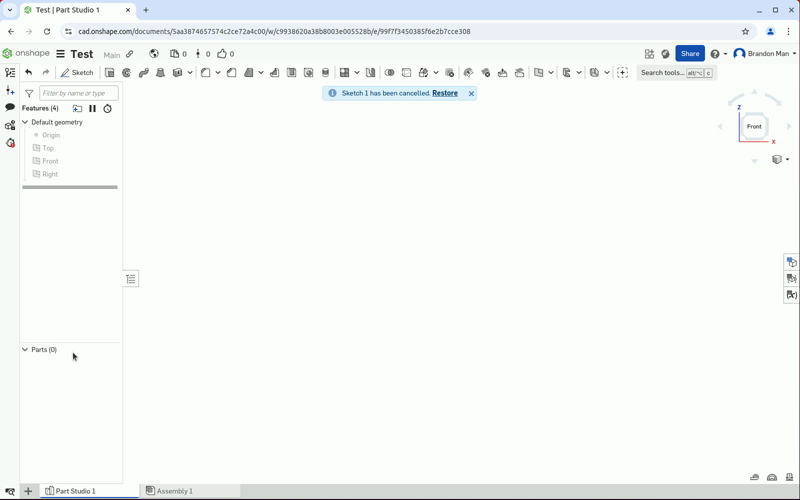
key(shift+y)
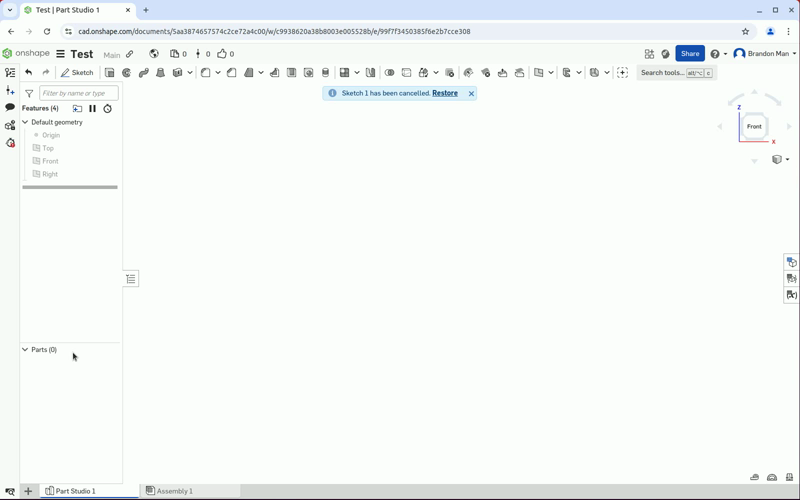
key(shift+s)
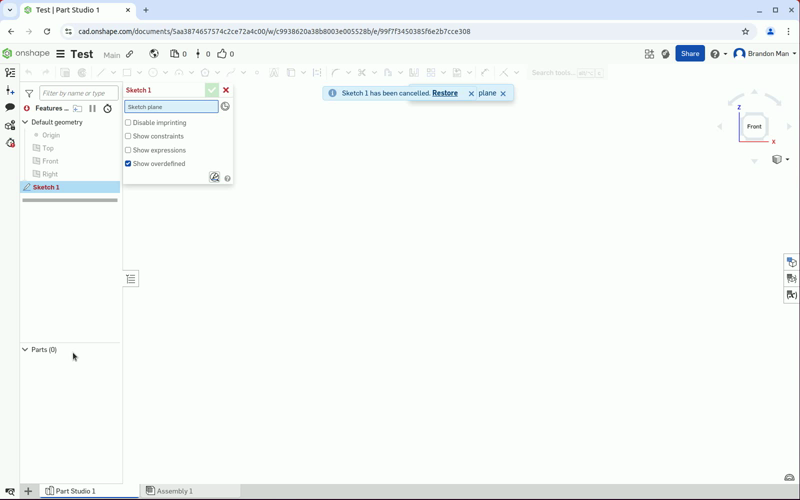
mouse_move(73, 163)
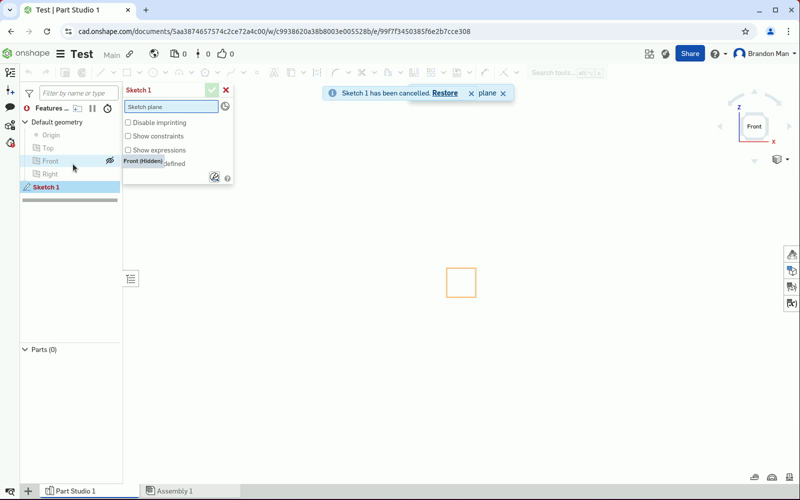
click(73, 163)
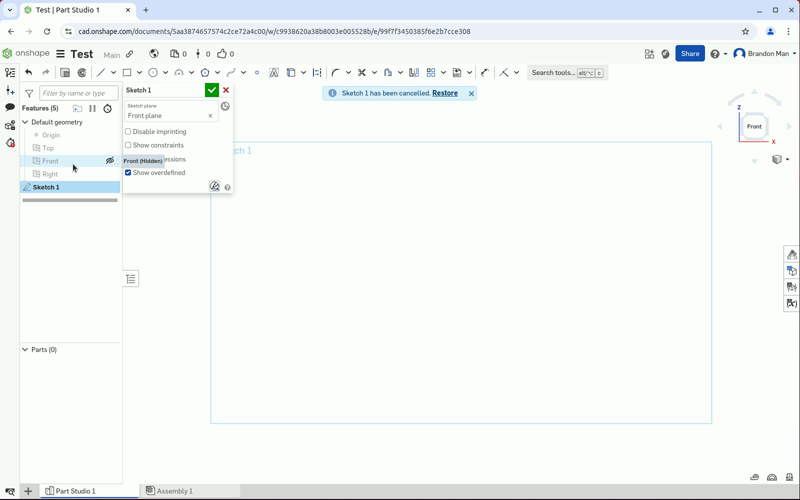
mouse_move(73, 352)
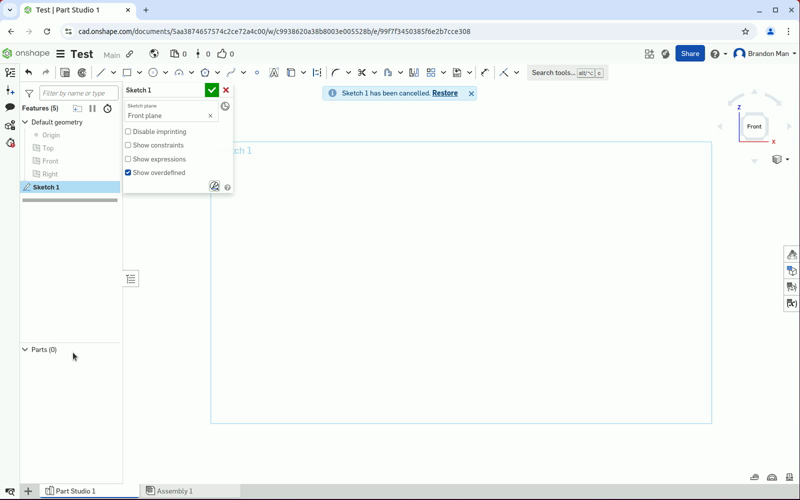
key(y)
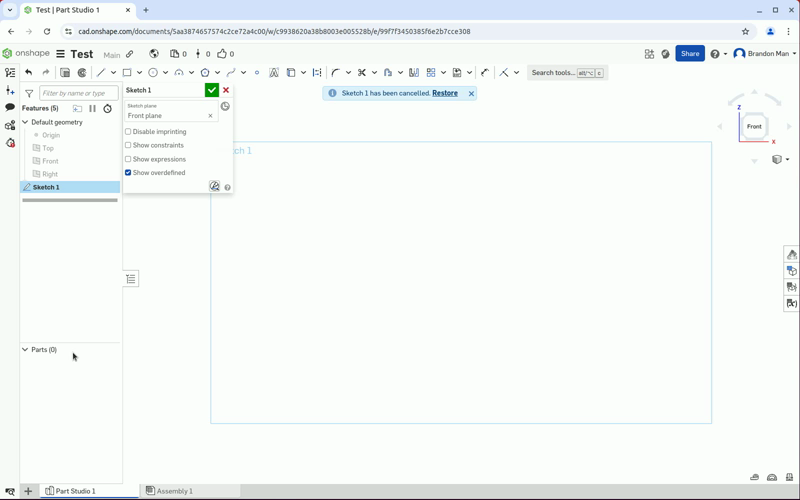
key(c)
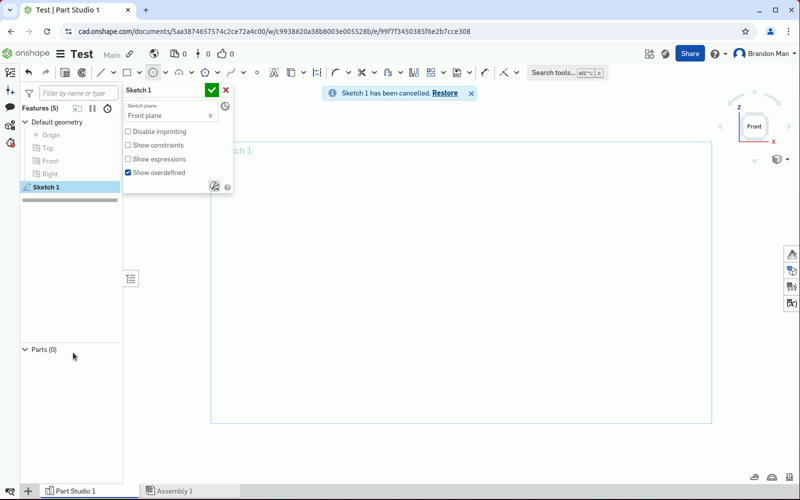
key_down(shift)
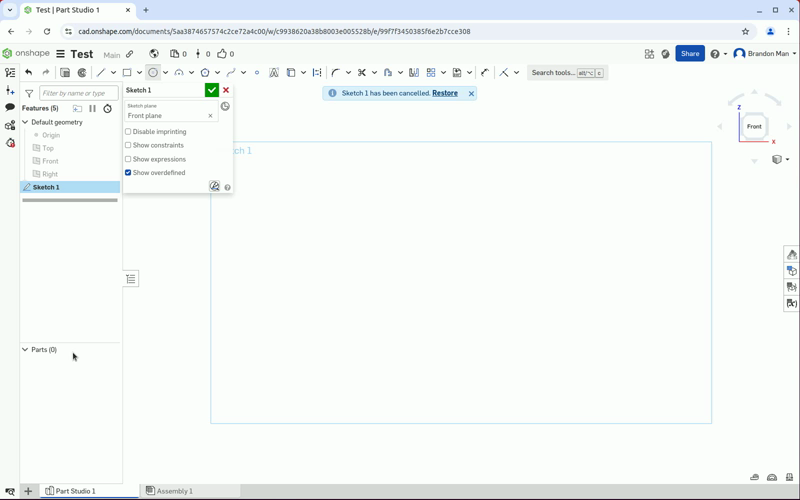
mouse_move(460, 282)
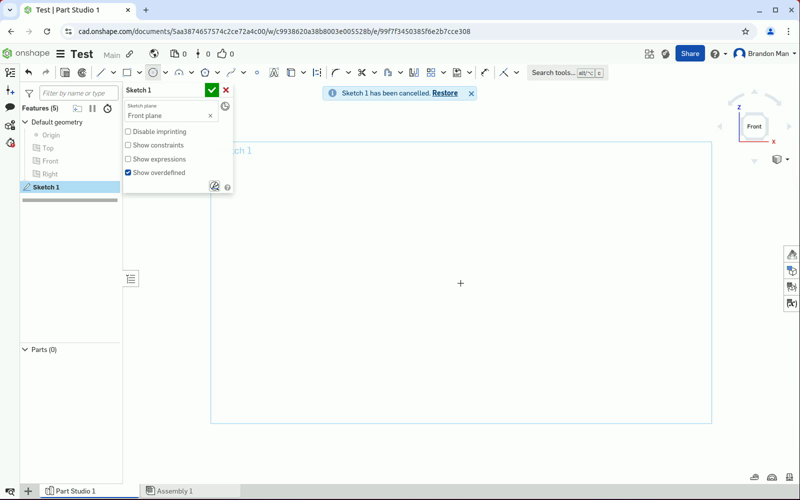
click(460, 282)
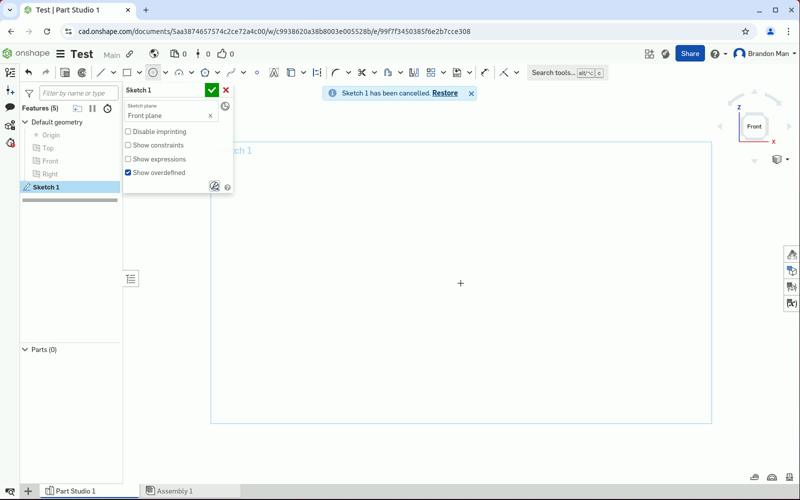
key_up(shift)
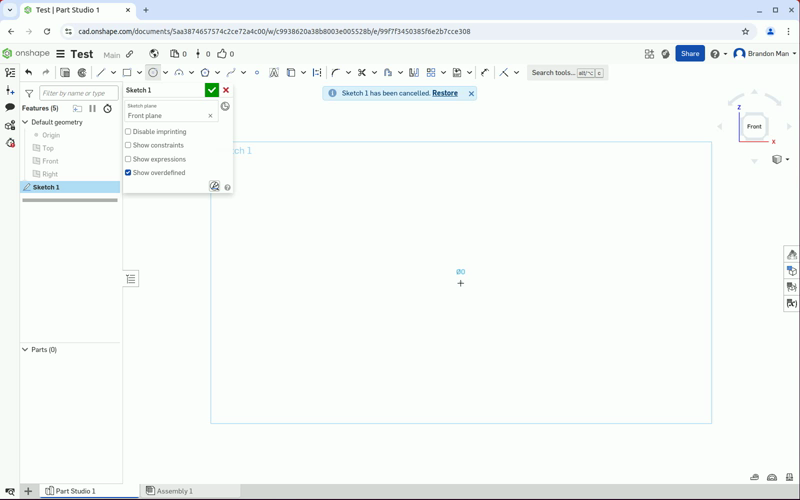
mouse_move(478, 282)
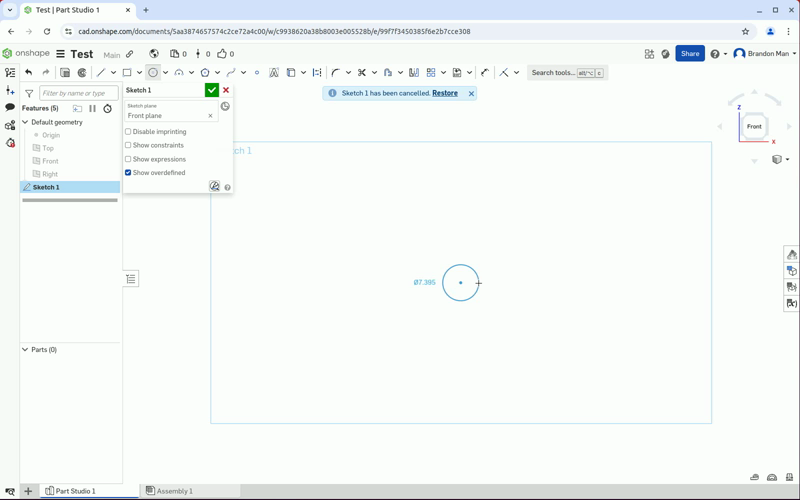
click(478, 282)
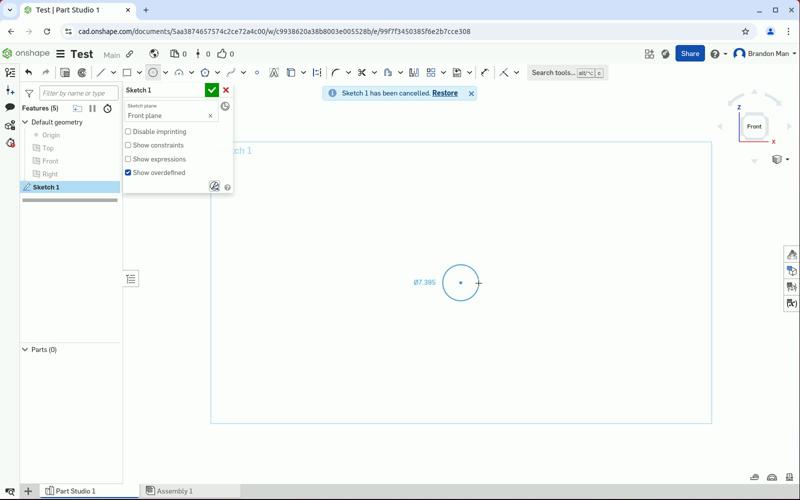
key(esc)
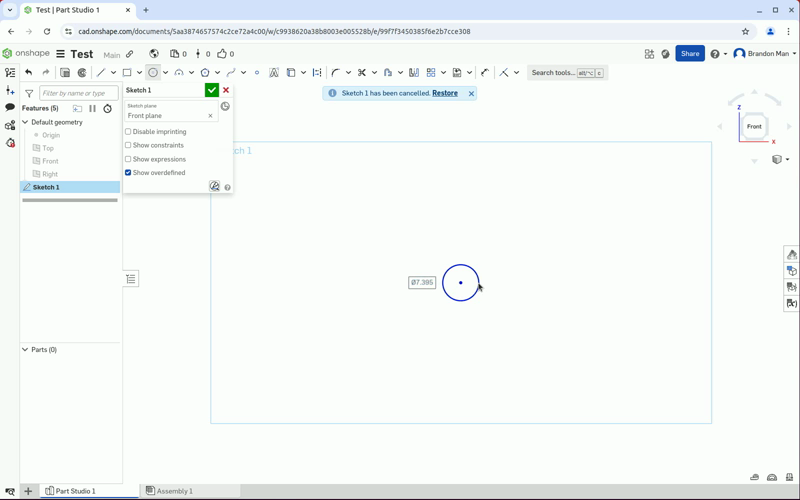
mouse_move(458, 287)
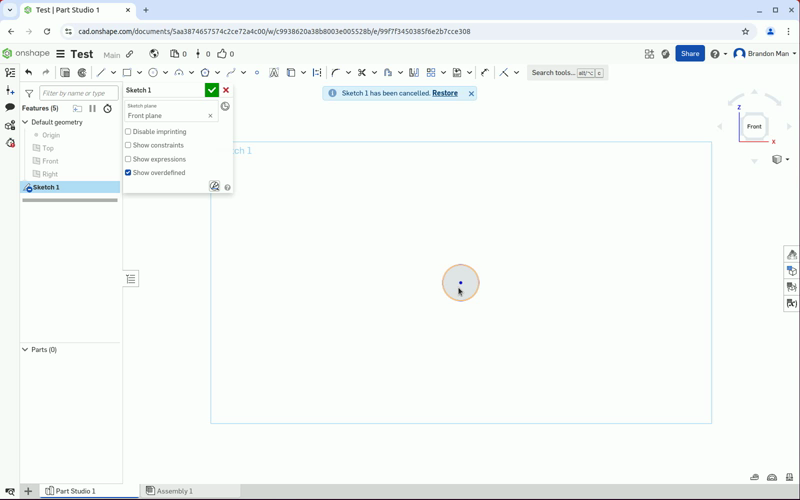
scroll(6)
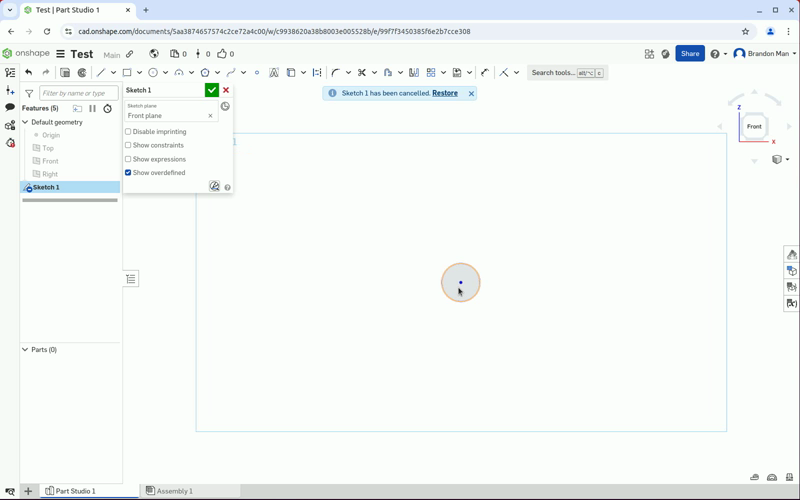
scroll(6)
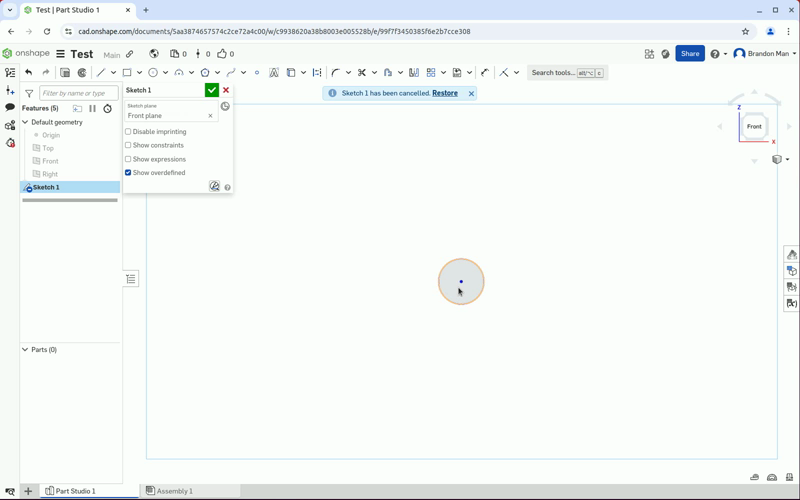
scroll(6)
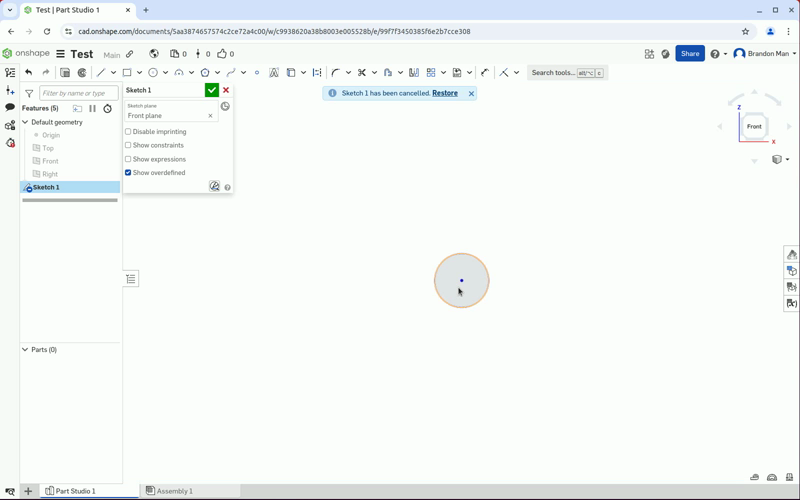
scroll(6)
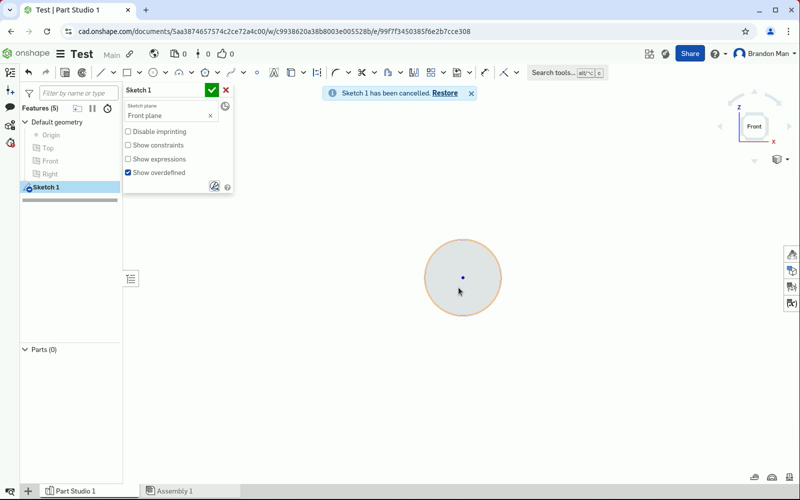
scroll(6)
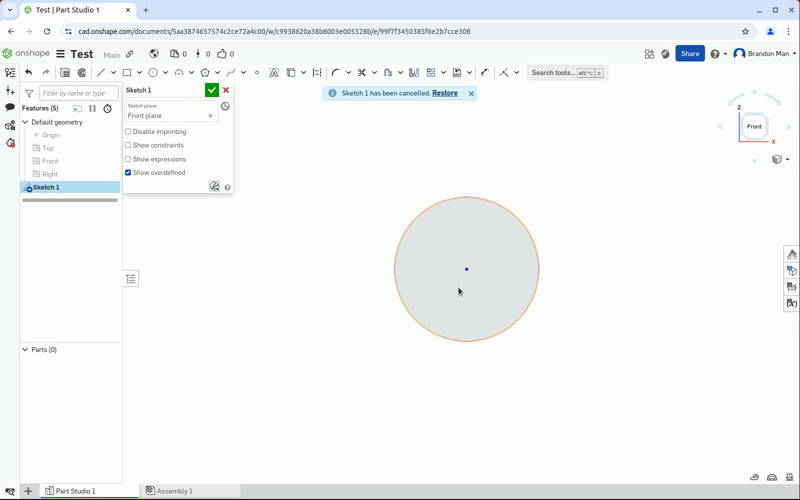
scroll(6)
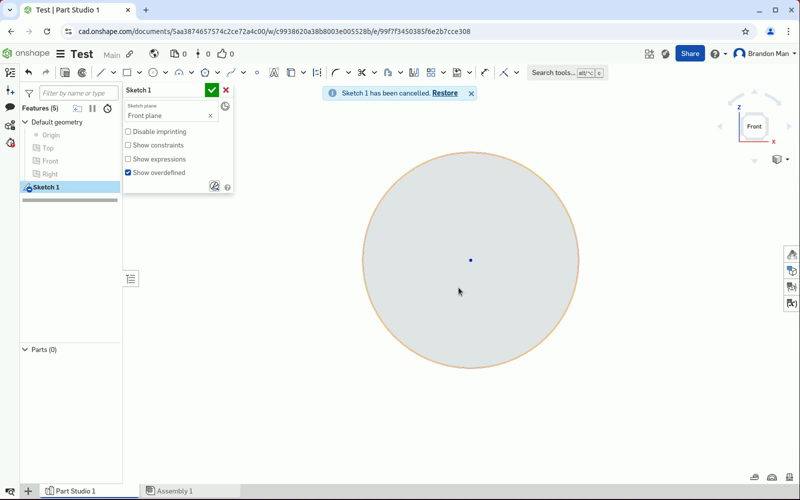
scroll(6)
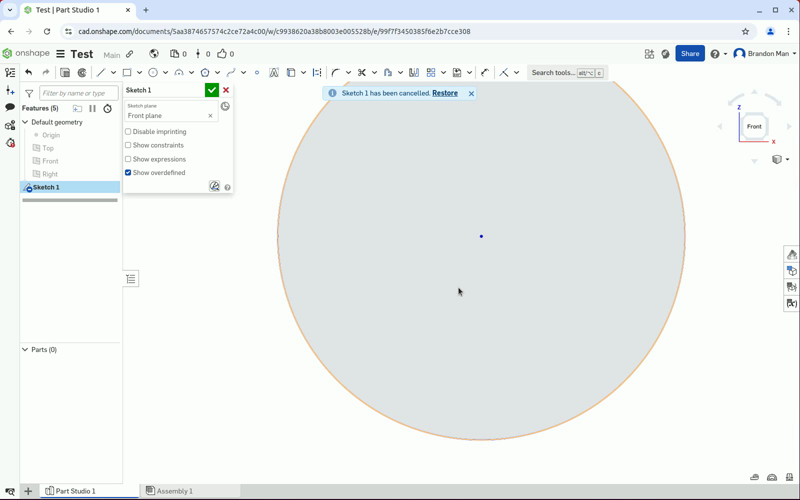
click(458, 287)
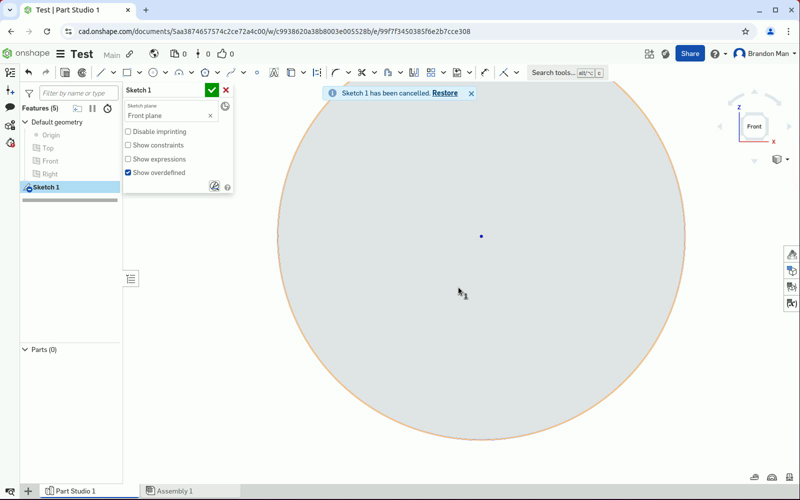
scroll(-6)
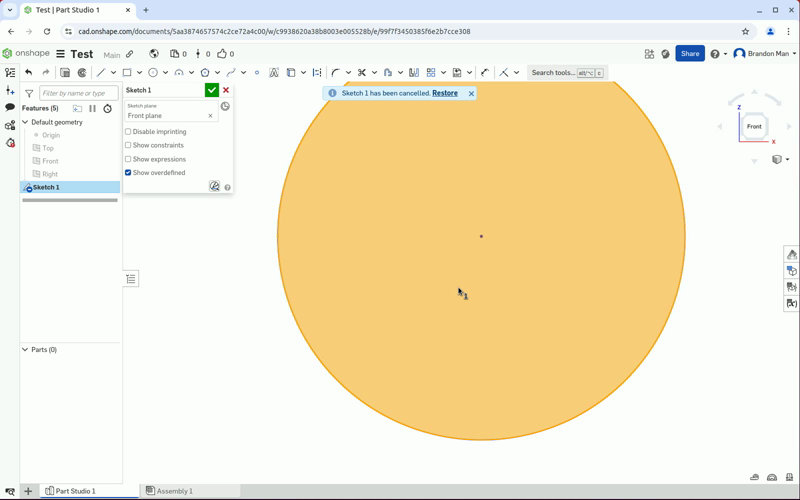
scroll(-6)
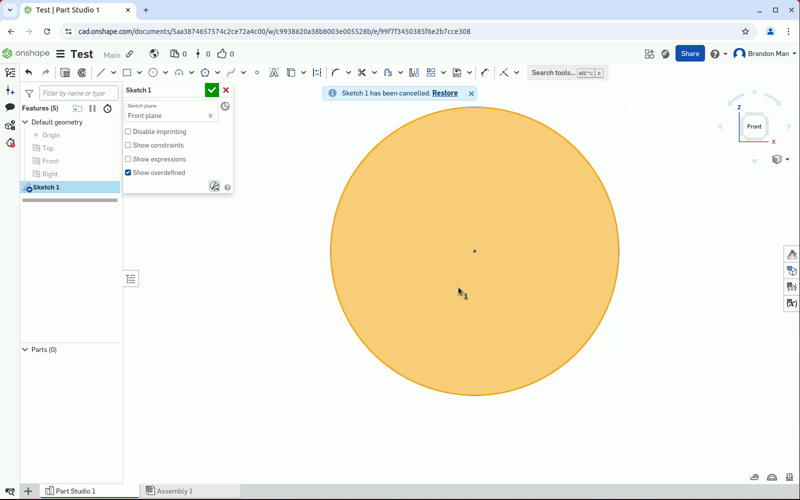
scroll(-6)
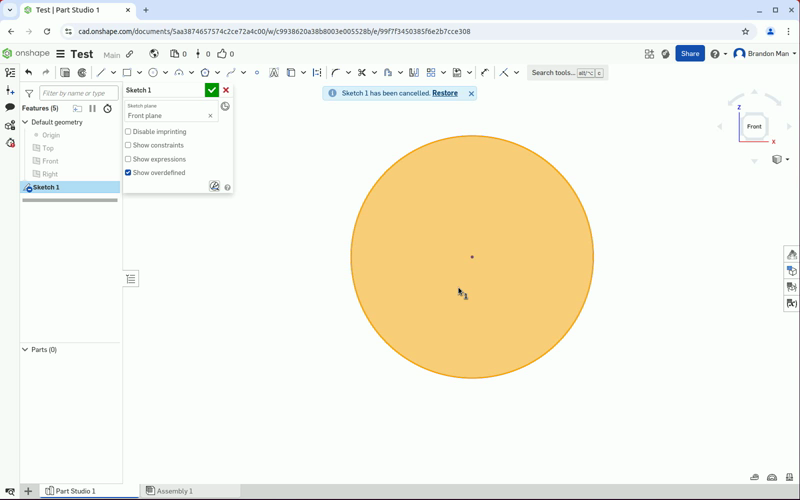
scroll(-6)
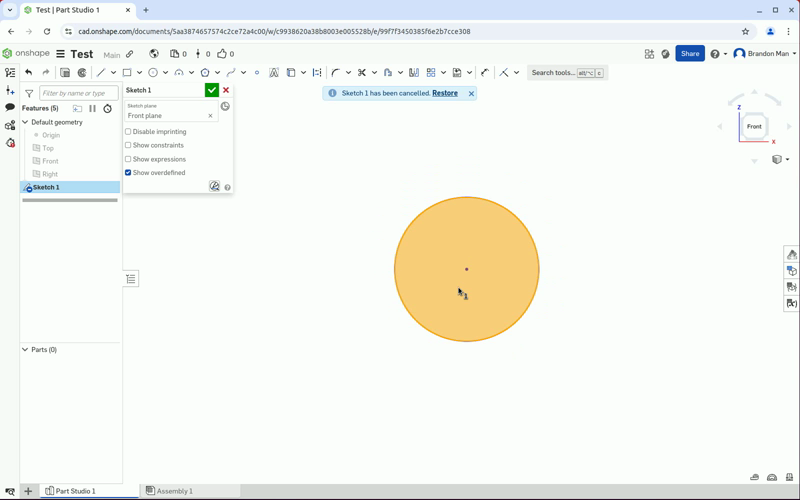
scroll(-6)
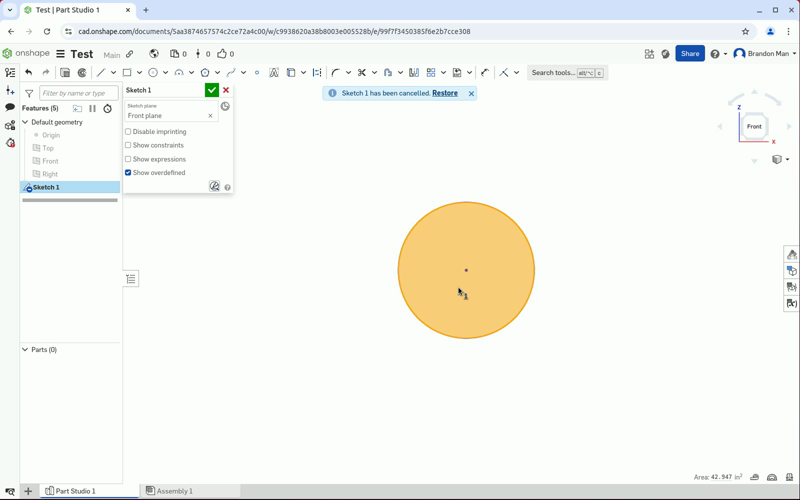
scroll(-6)
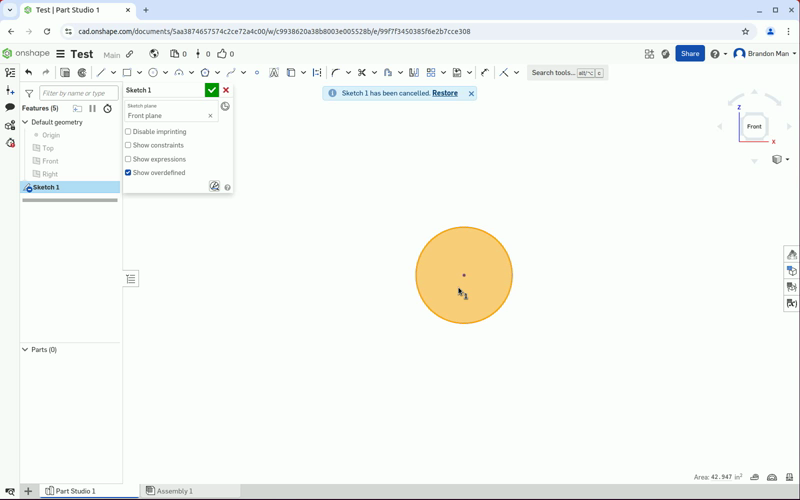
scroll(-6)
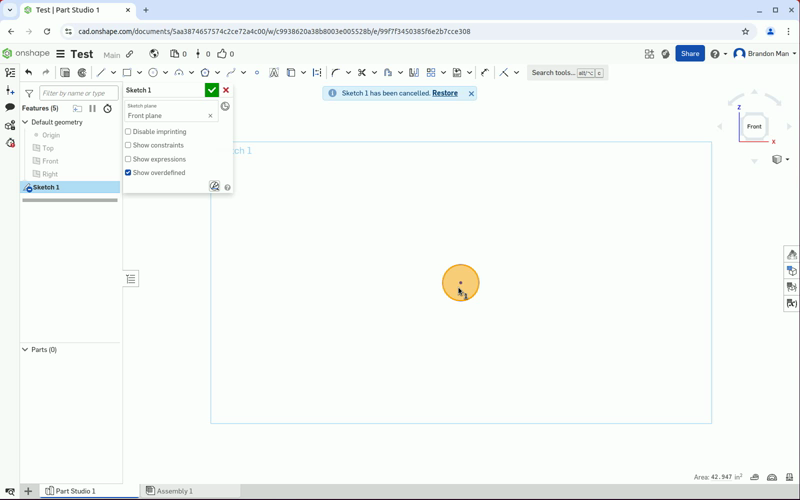
mouse_move(73, 352)
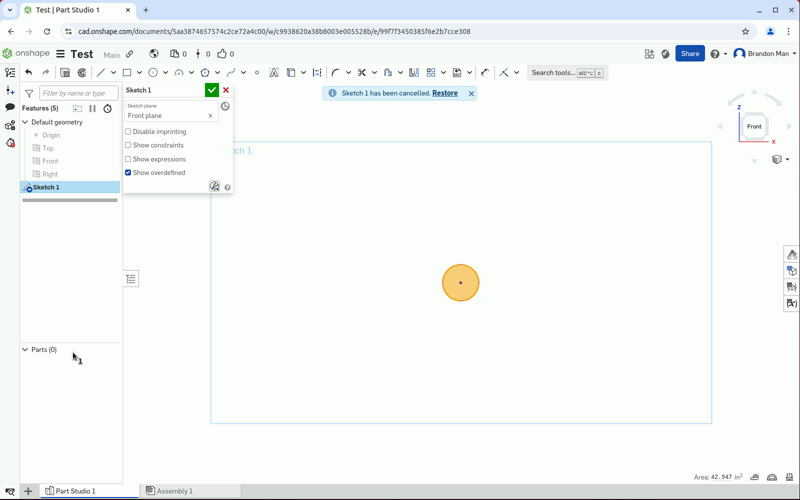
key(shift+y)
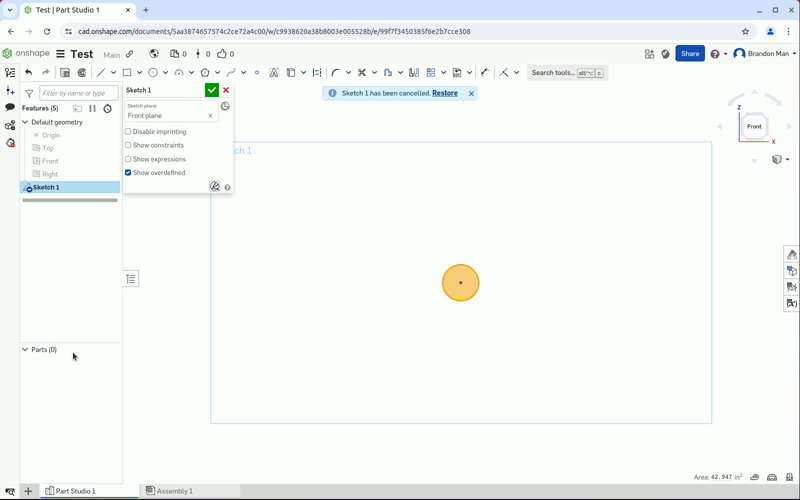
key(shift+e)
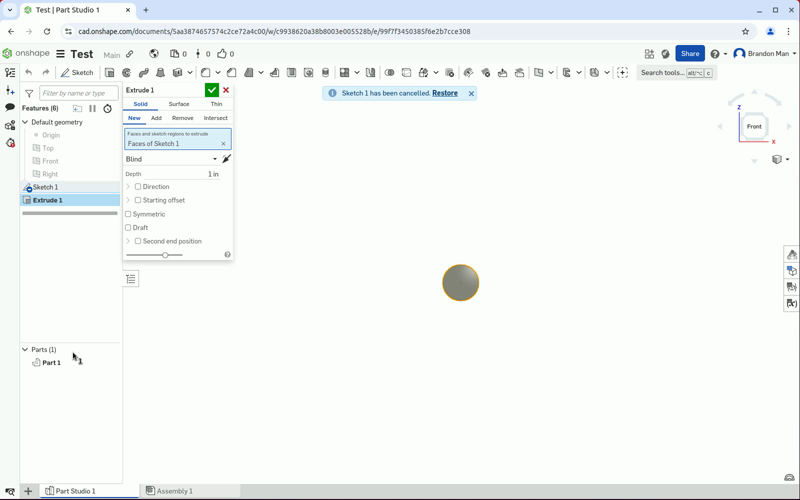
mouse_move(143, 106)
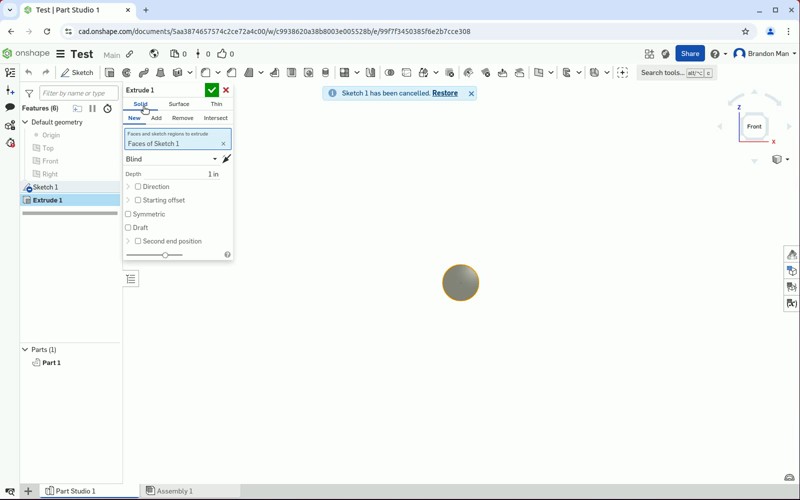
click(143, 106)
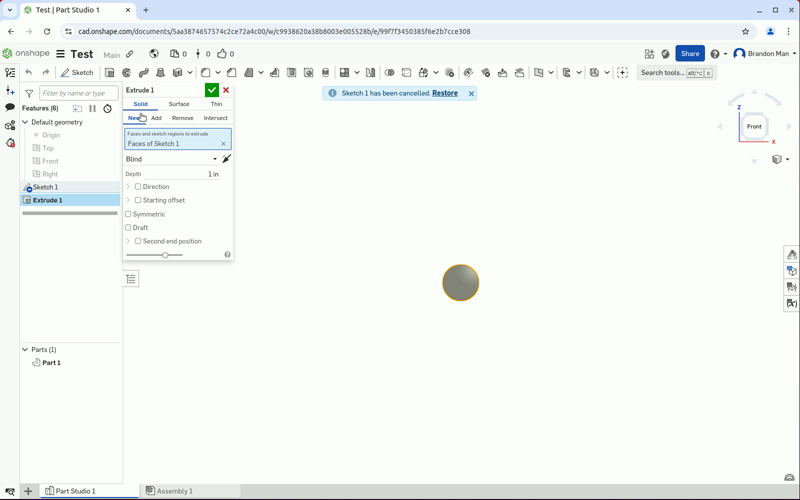
mouse_move(137, 120)
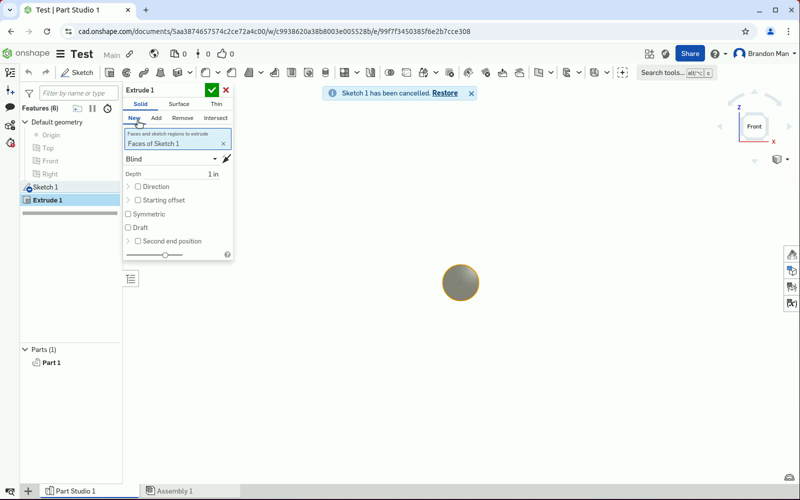
click(137, 120)
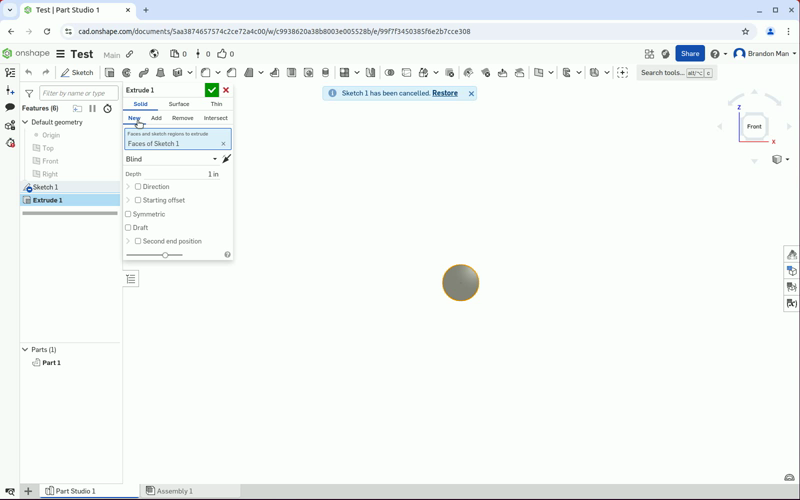
key(tab, 4)
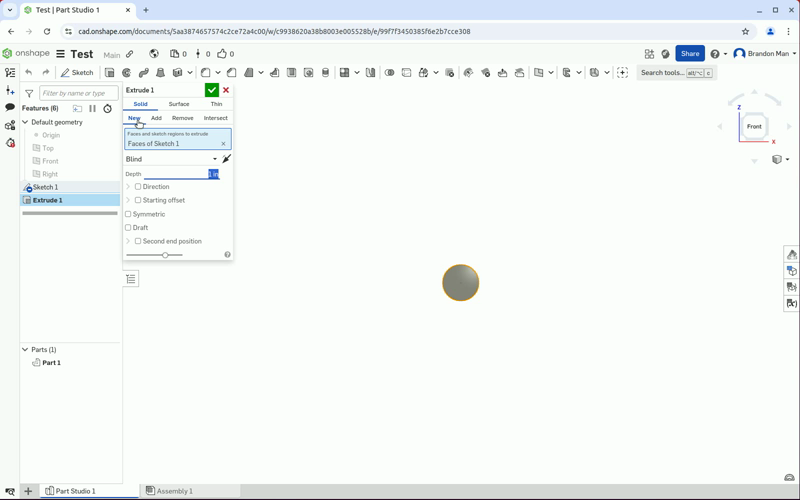
text(23.108)
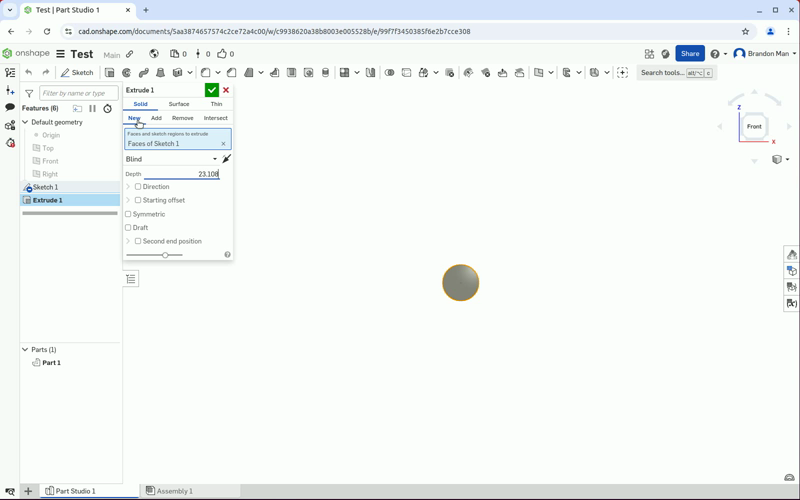
key(enter)
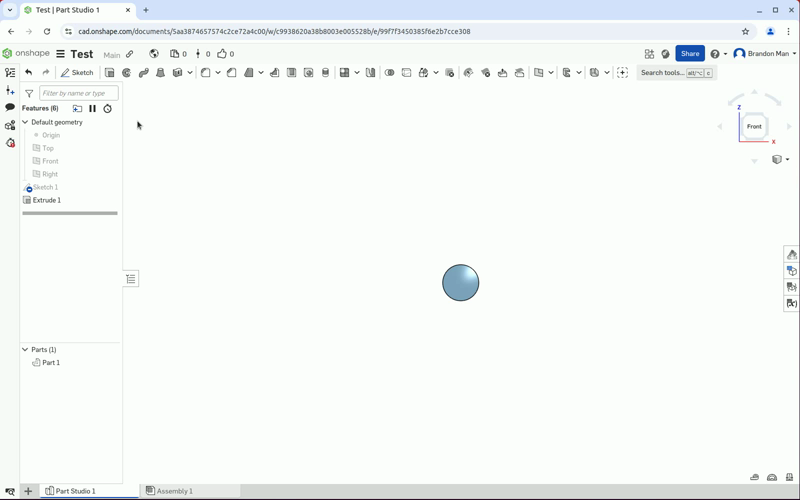
key(shift+h)
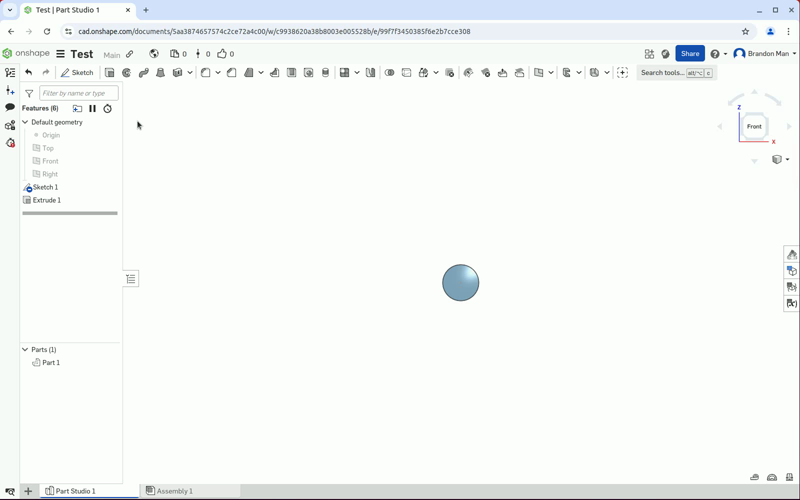
key(shift+h)
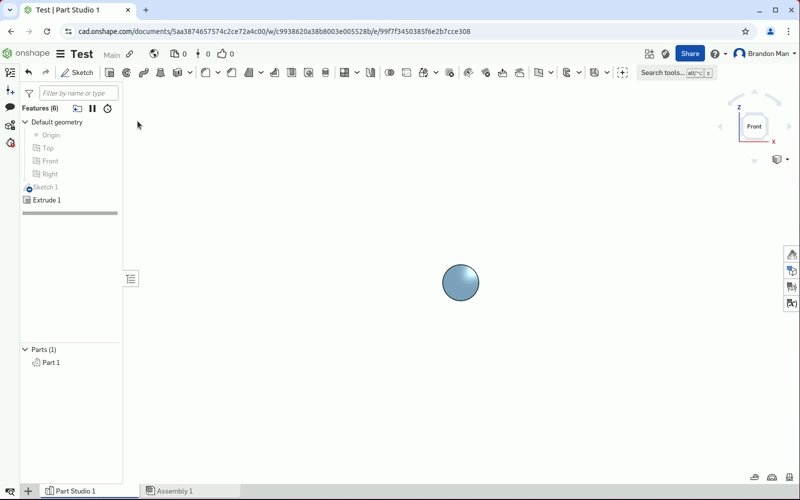
mouse_move(73, 189)
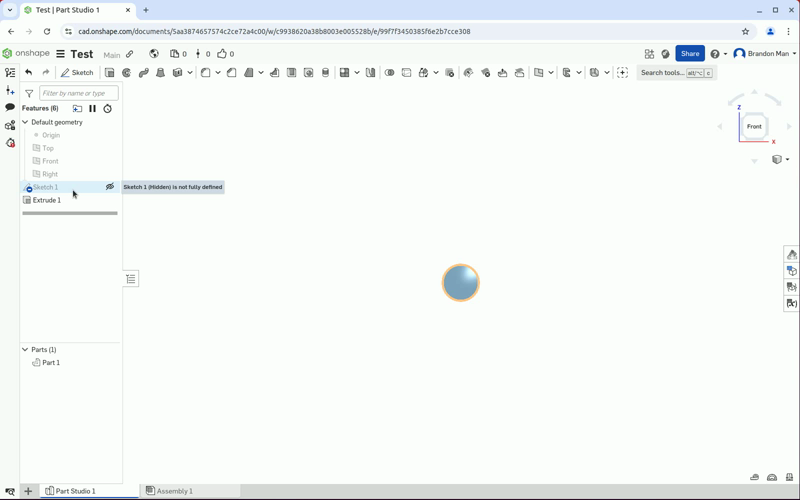
click(73, 189)
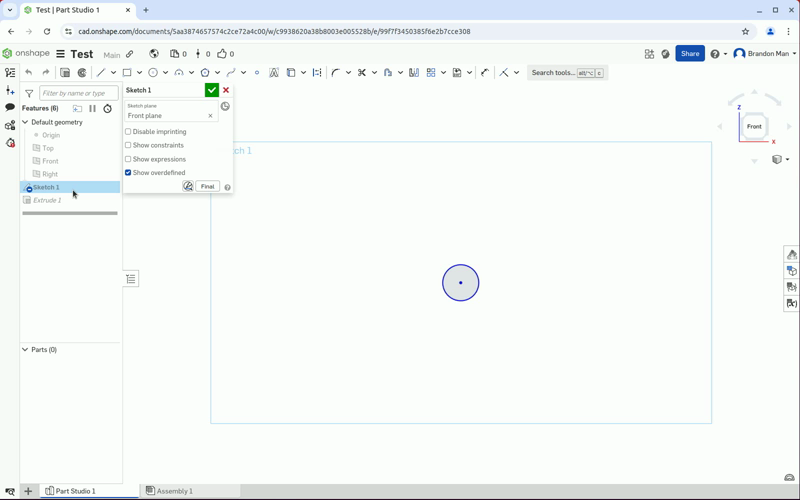
mouse_move(229, 92)
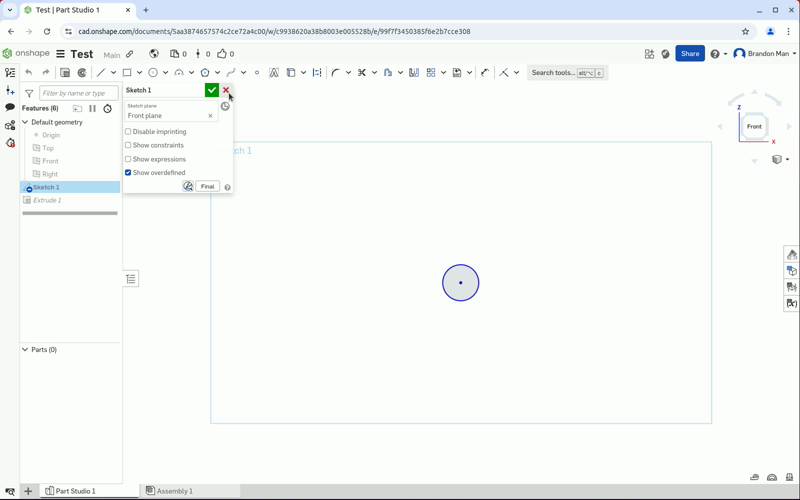
click(229, 92)
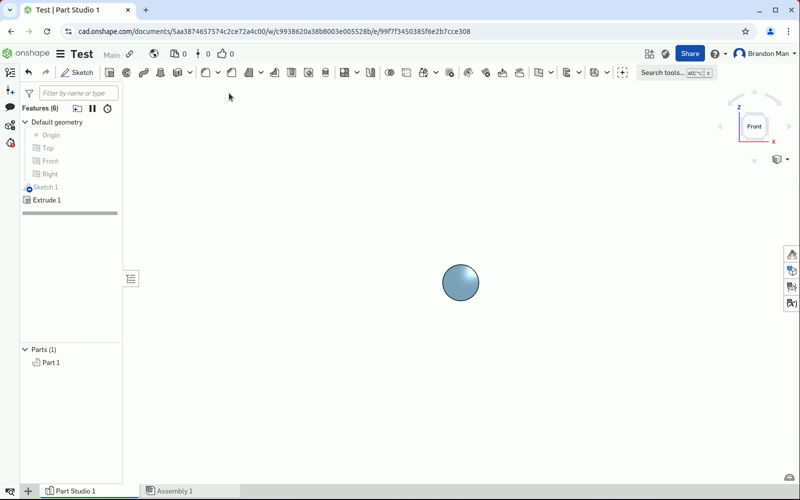
mouse_move(73, 352)
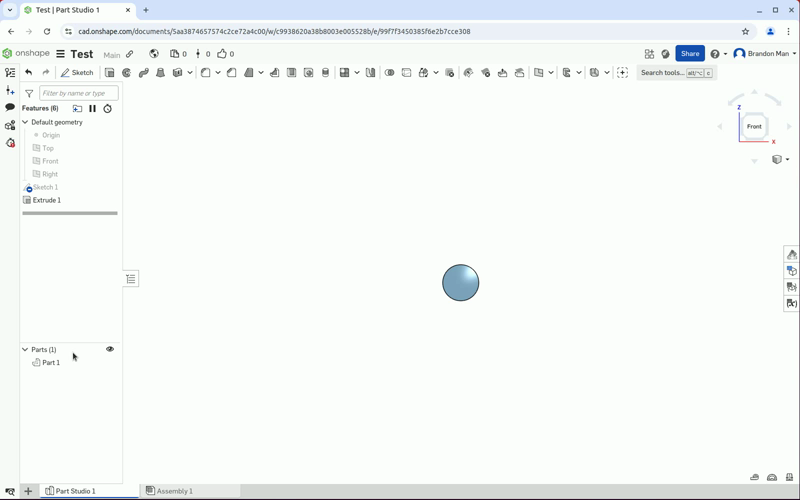
key(y)
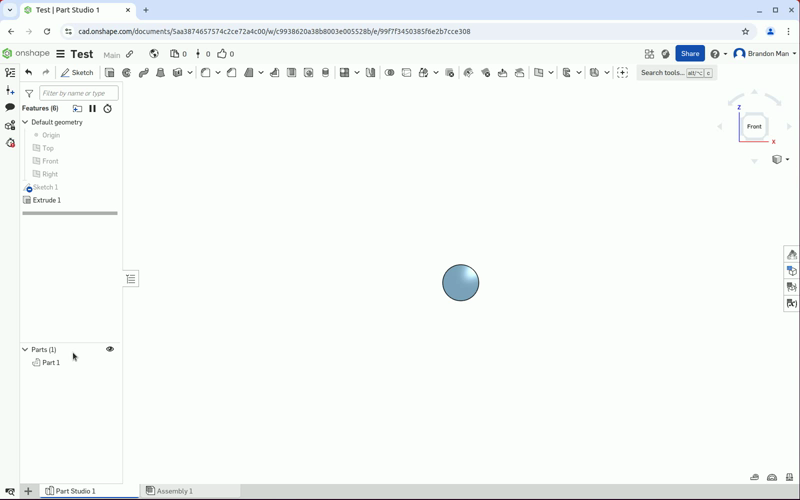
key(shift+p)
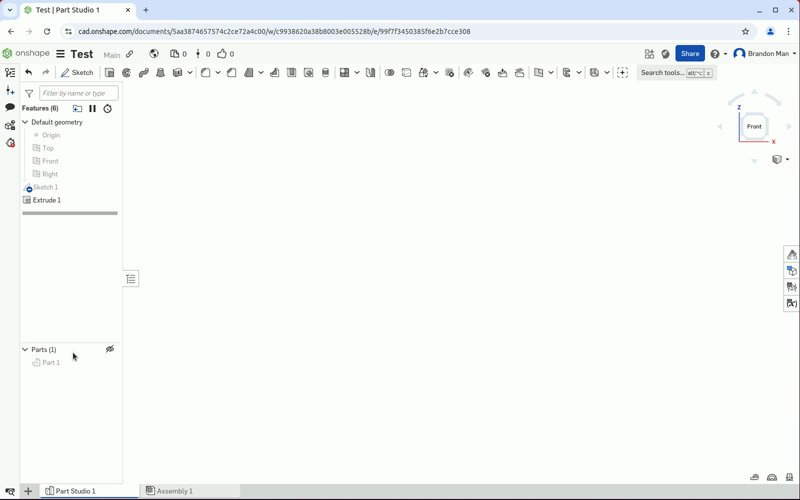
key(space)
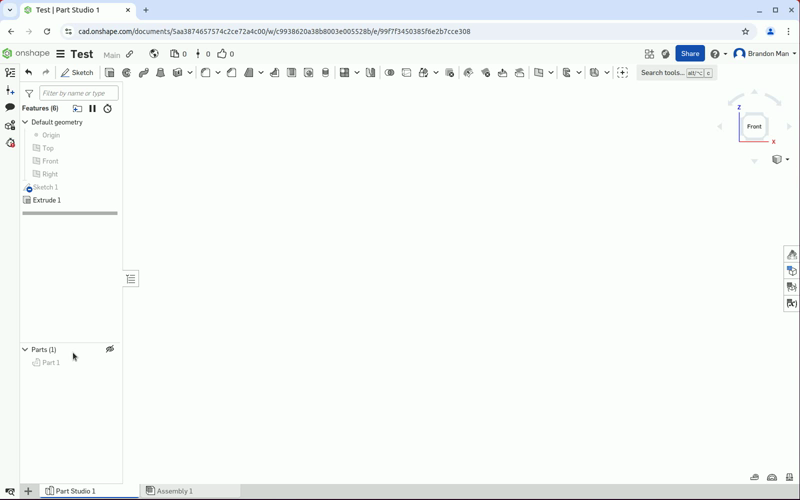
key_down(shift)
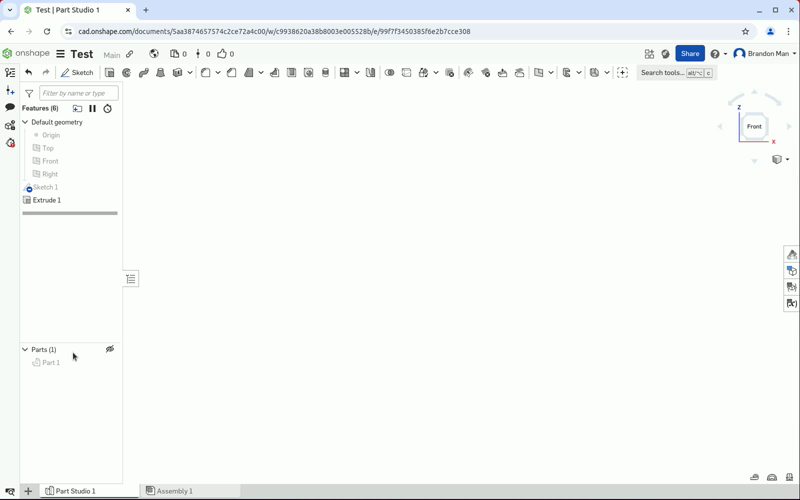
key(left)
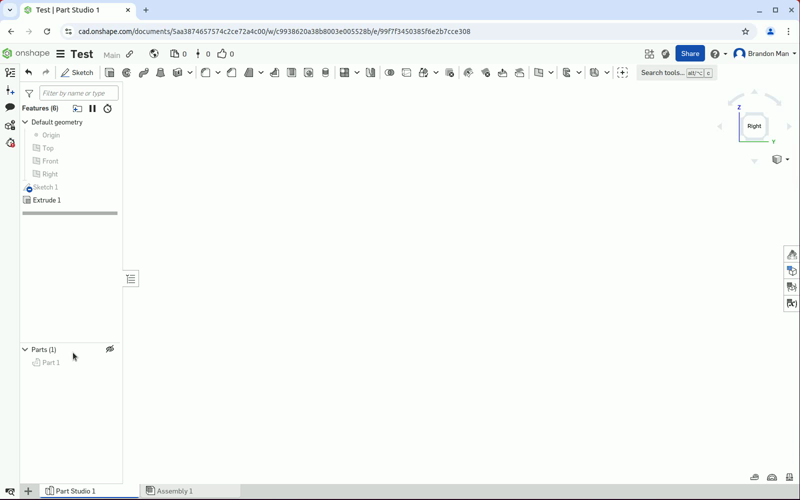
key_up(shift)
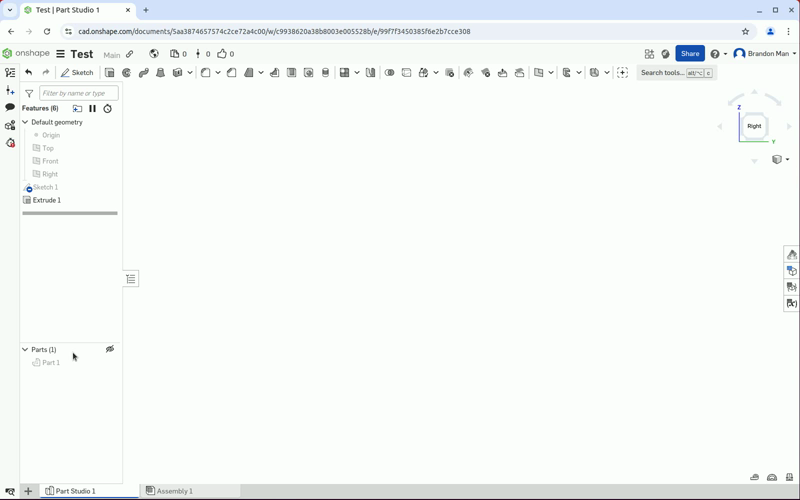
mouse_move(73, 352)
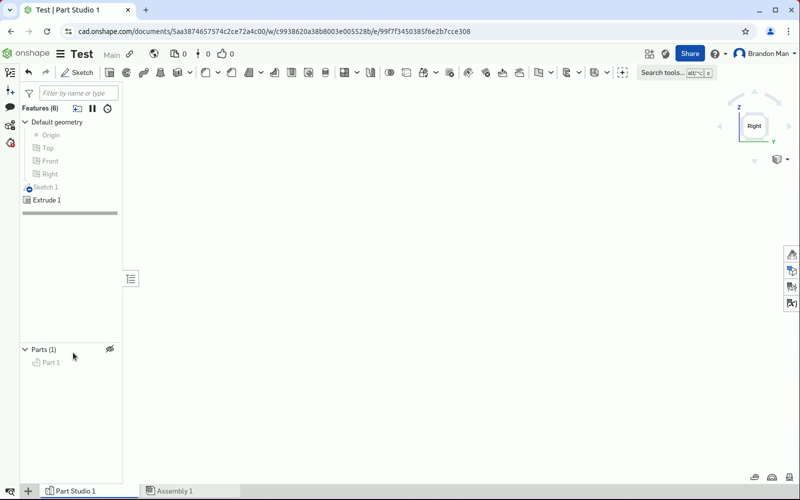
key(shift+y)
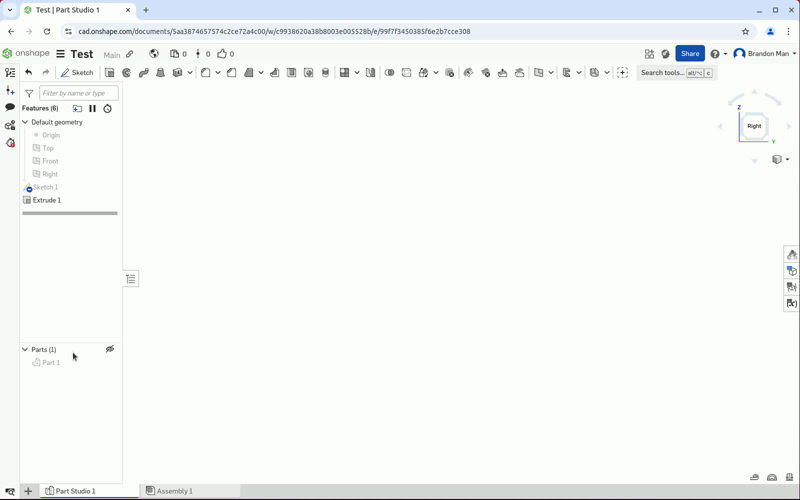
key(shift+s)
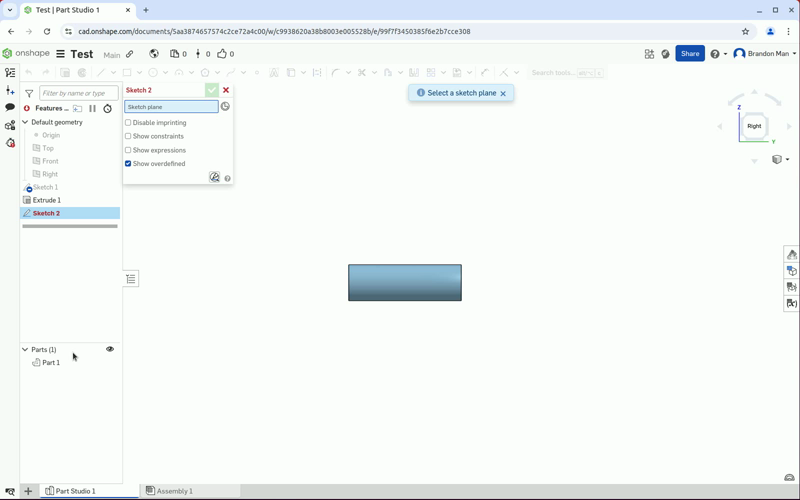
mouse_move(73, 176)
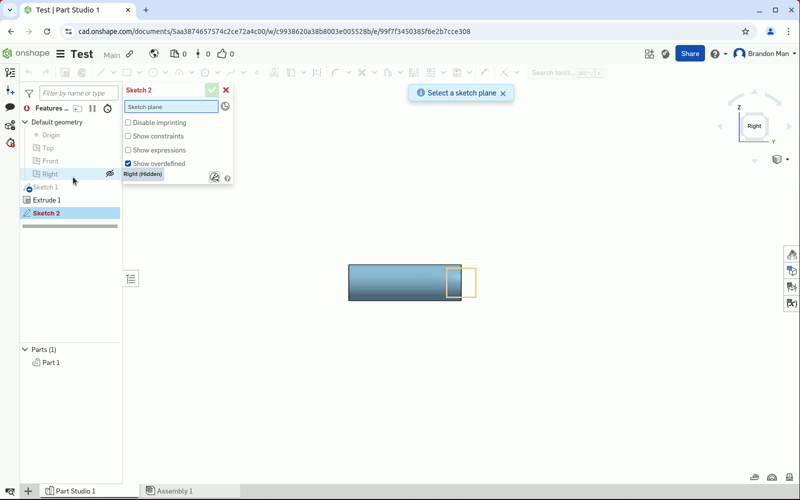
click(73, 176)
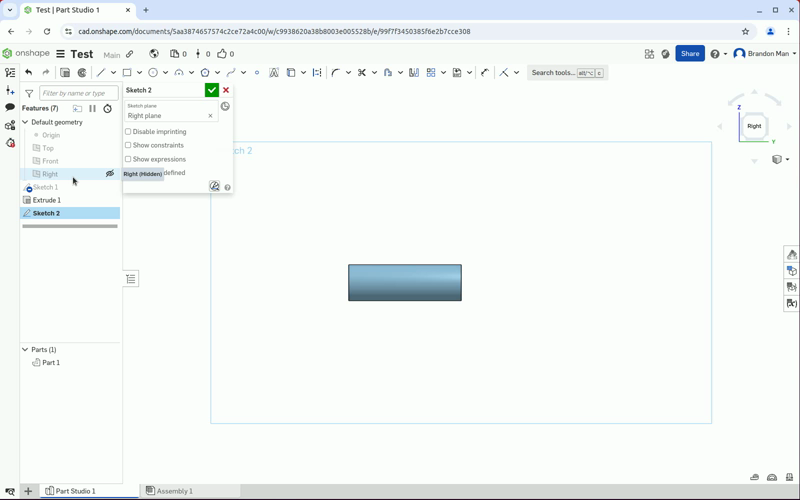
mouse_move(73, 352)
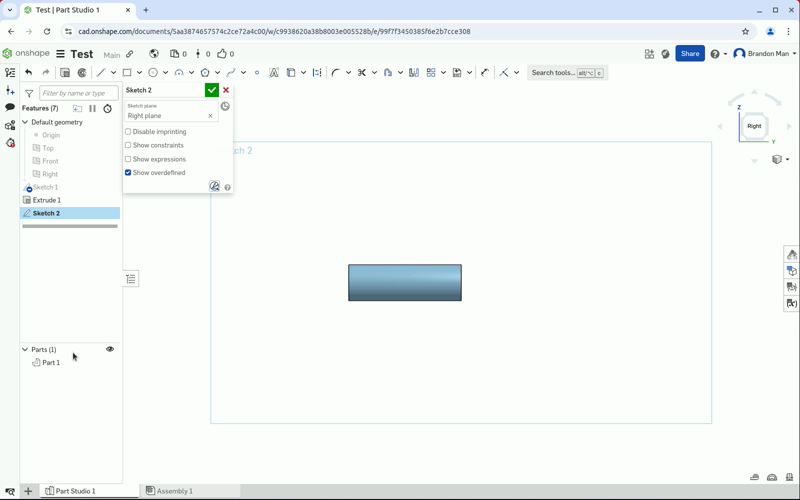
key(y)
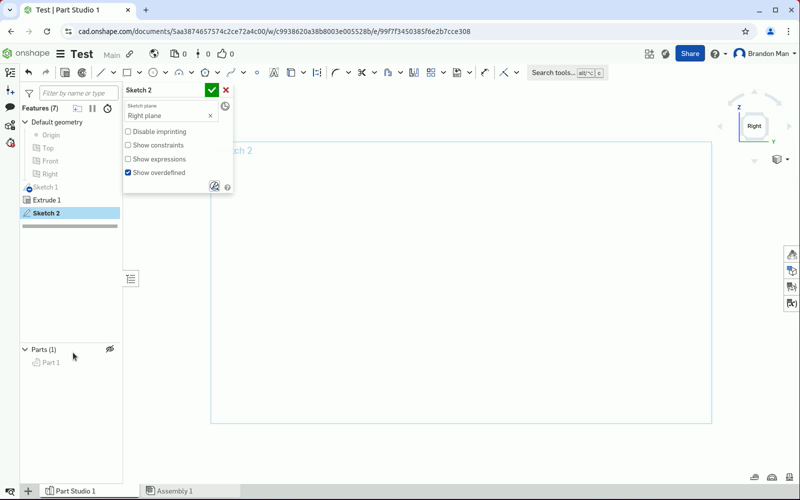
key(c)
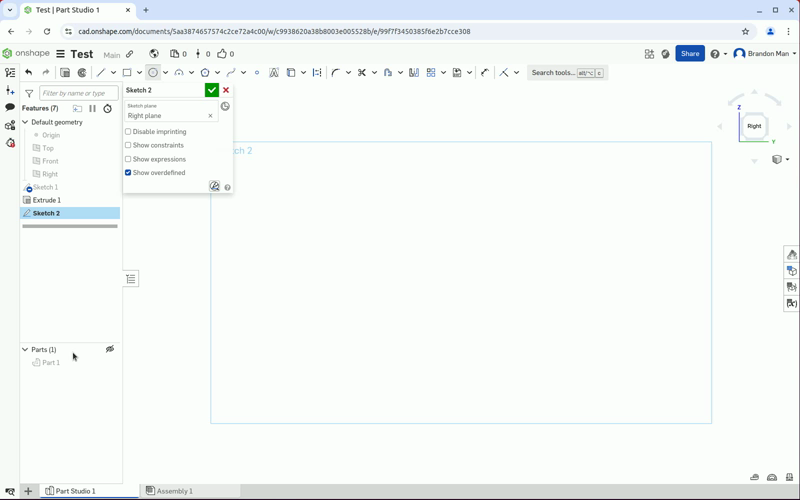
key_down(shift)
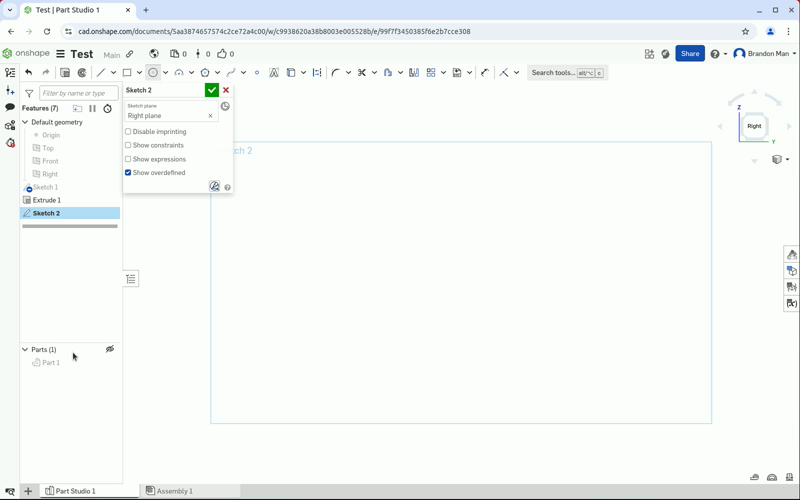
mouse_move(461, 282)
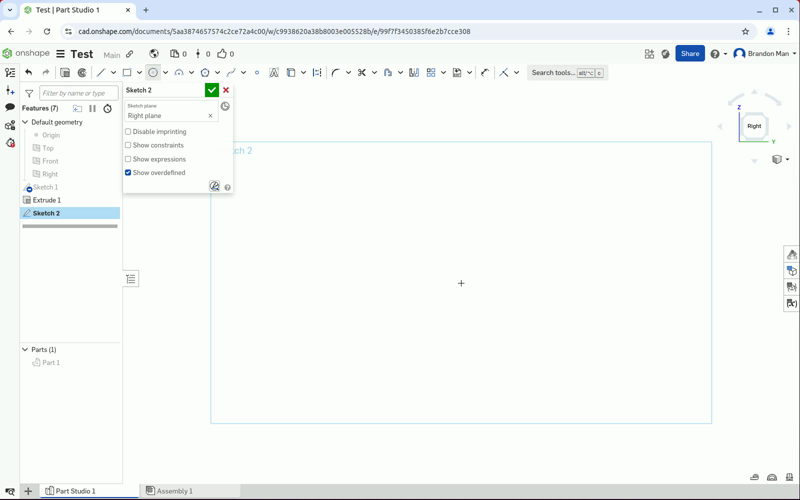
click(461, 282)
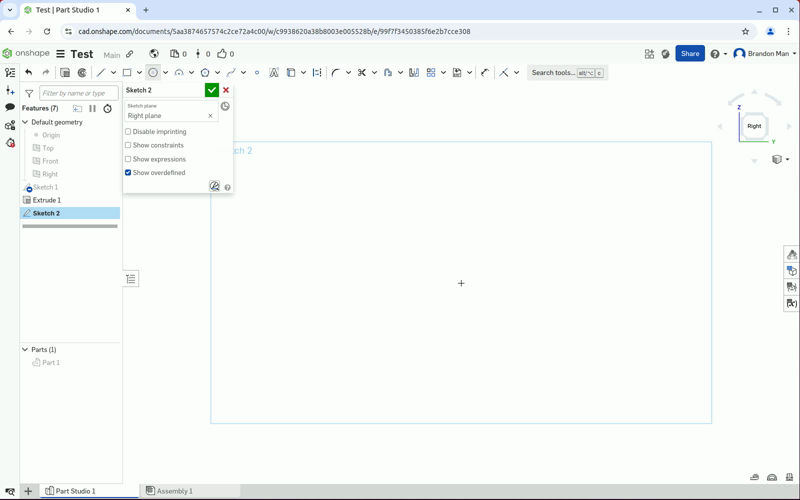
key_up(shift)
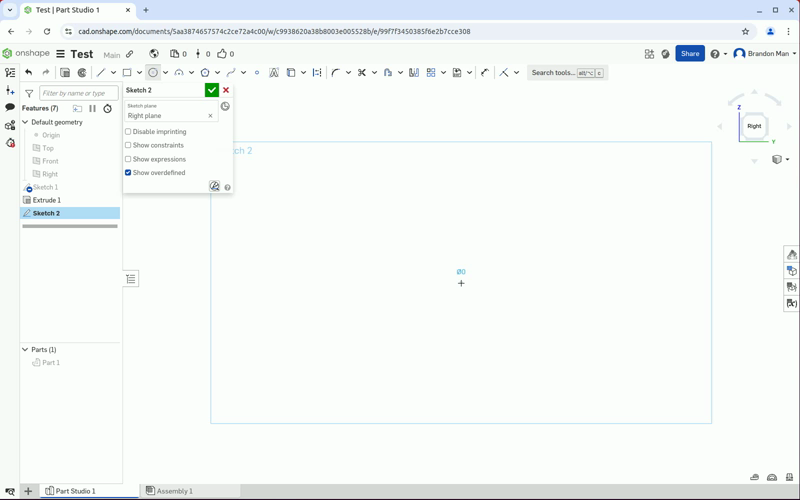
mouse_move(517, 282)
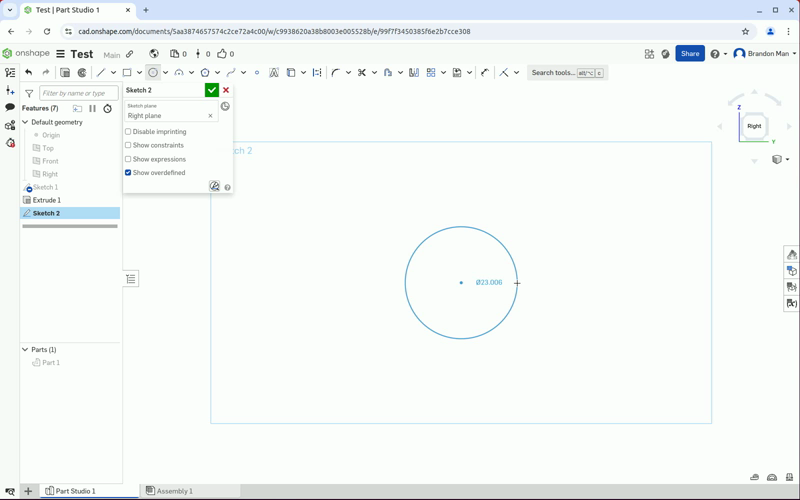
click(517, 282)
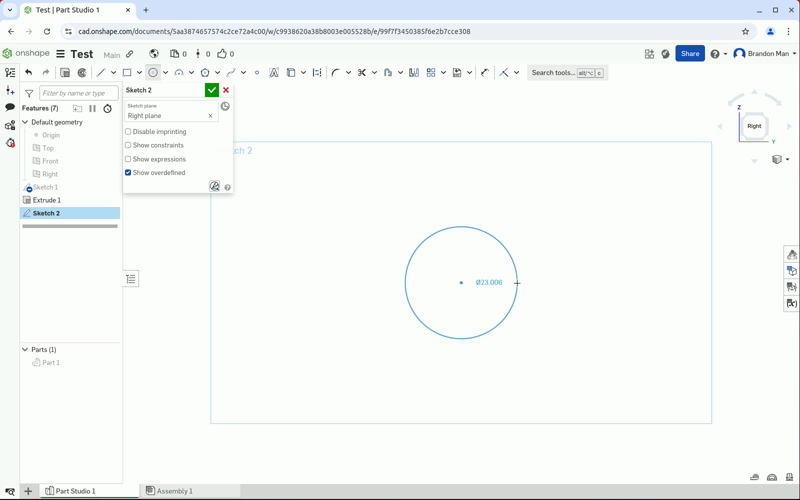
key(esc)
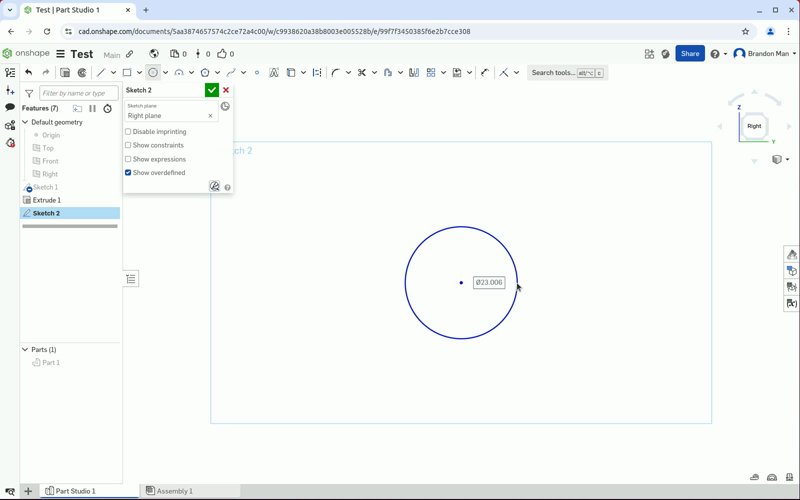
mouse_move(492, 319)
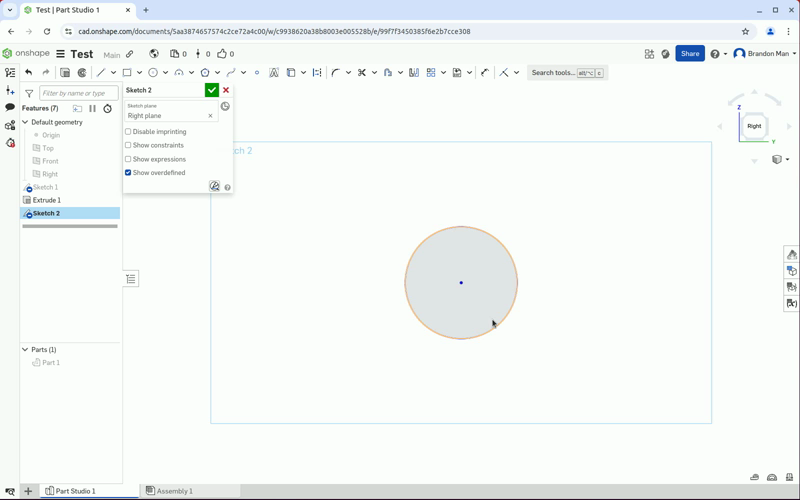
click(492, 319)
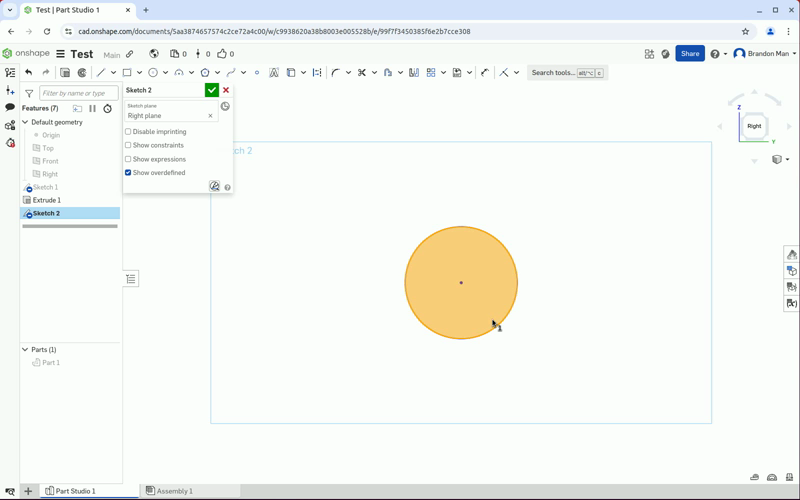
mouse_move(73, 352)
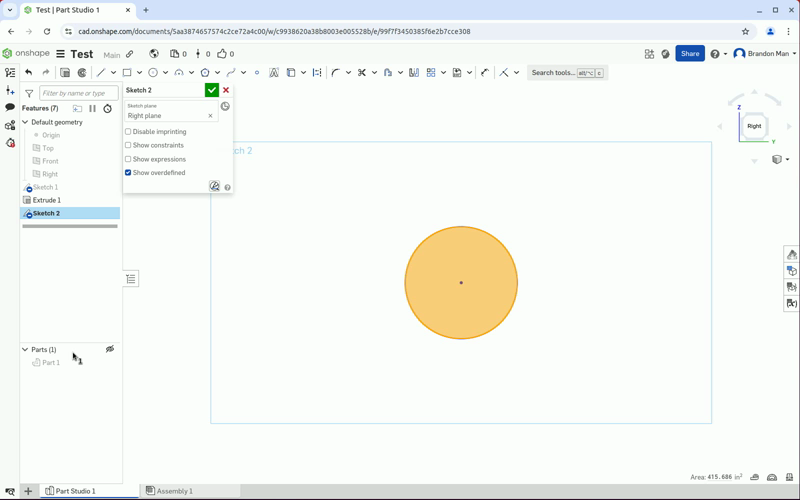
key(shift+y)
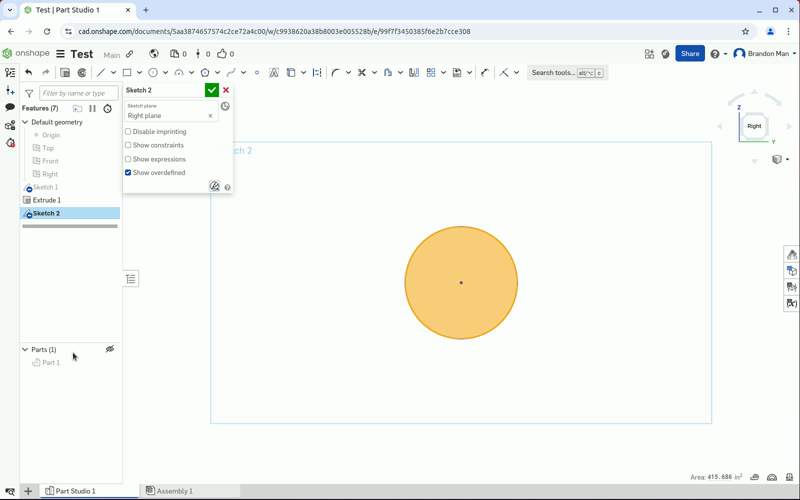
key(shift+e)
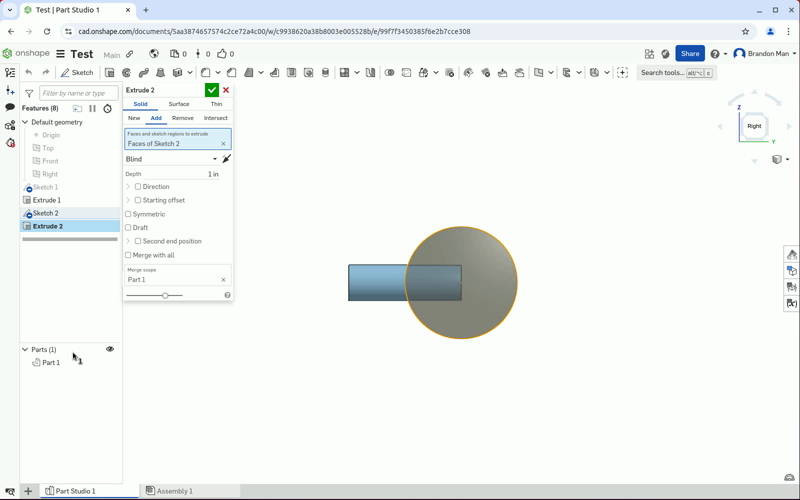
mouse_move(143, 106)
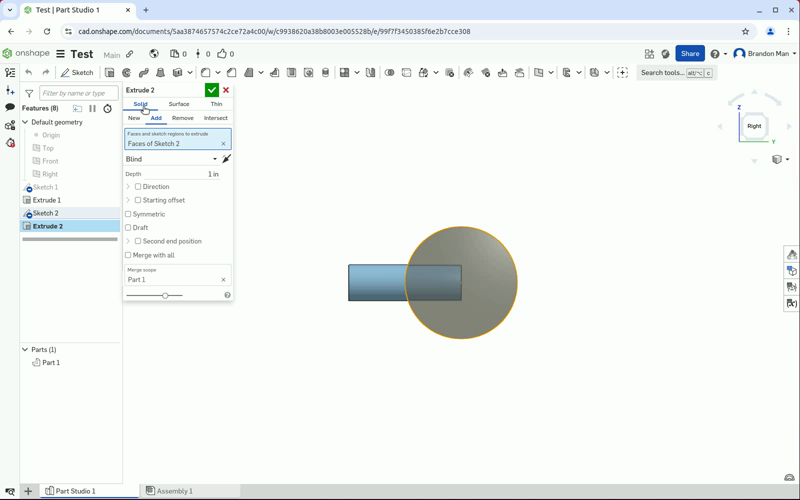
click(143, 106)
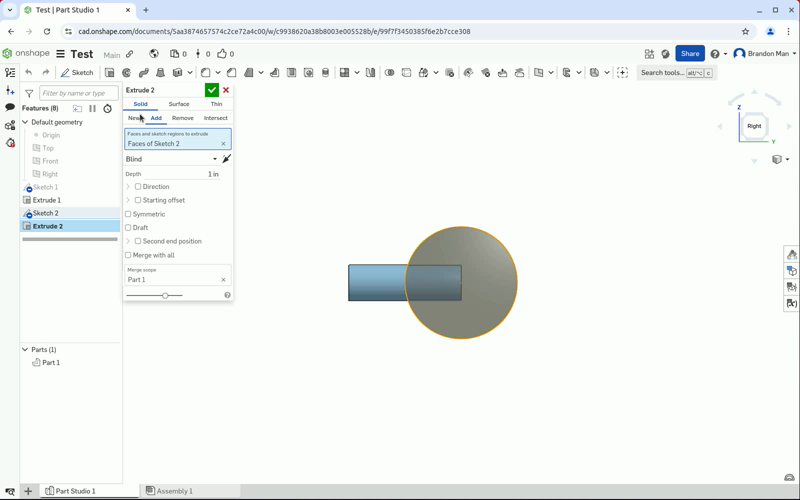
mouse_move(137, 120)
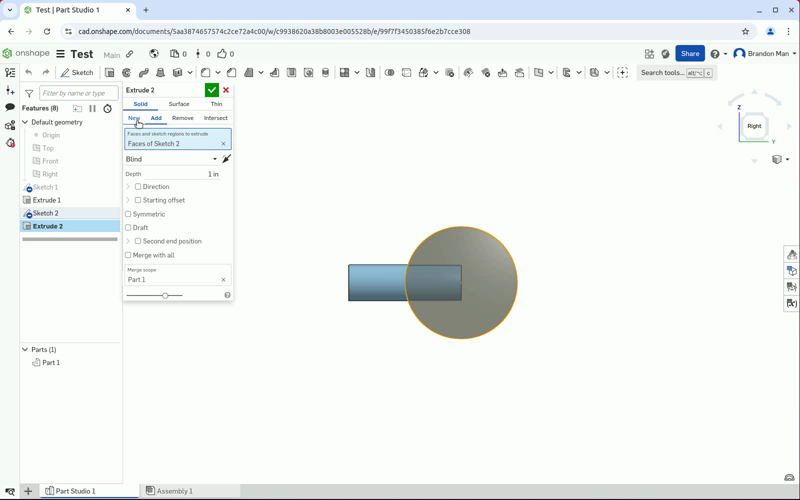
click(137, 120)
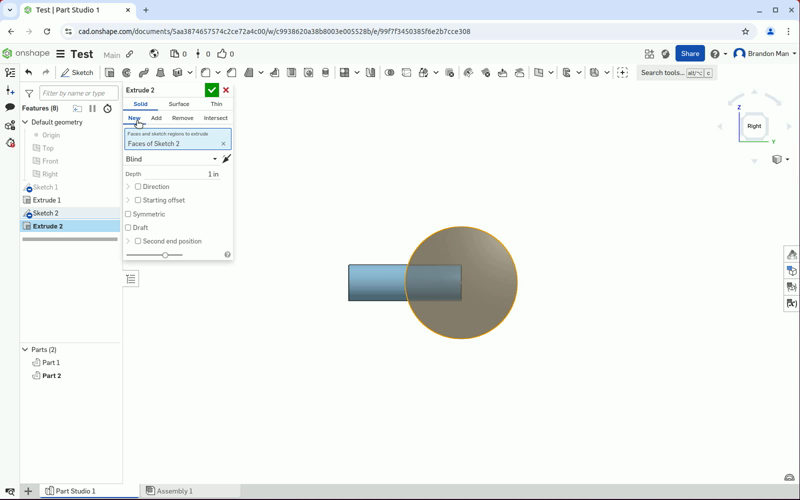
key(tab, 4)
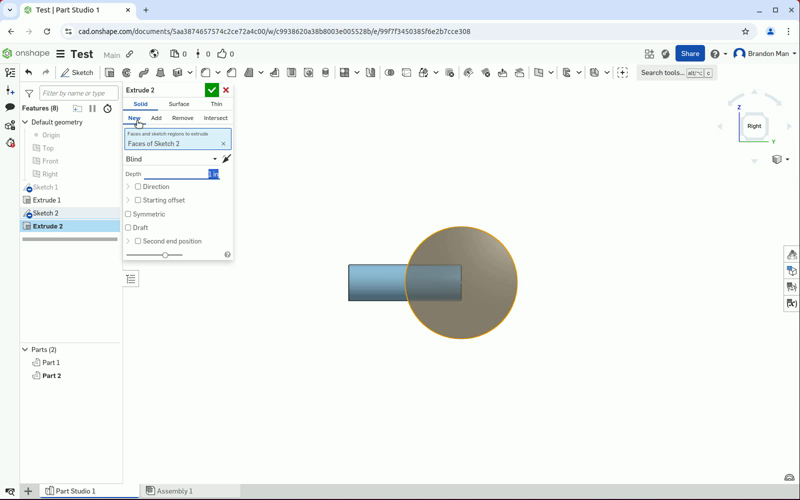
text(7.222)
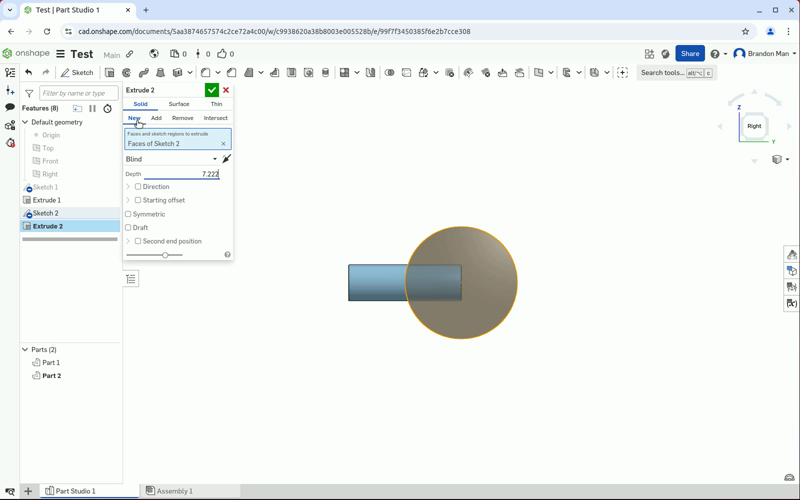
key(tab, 3)
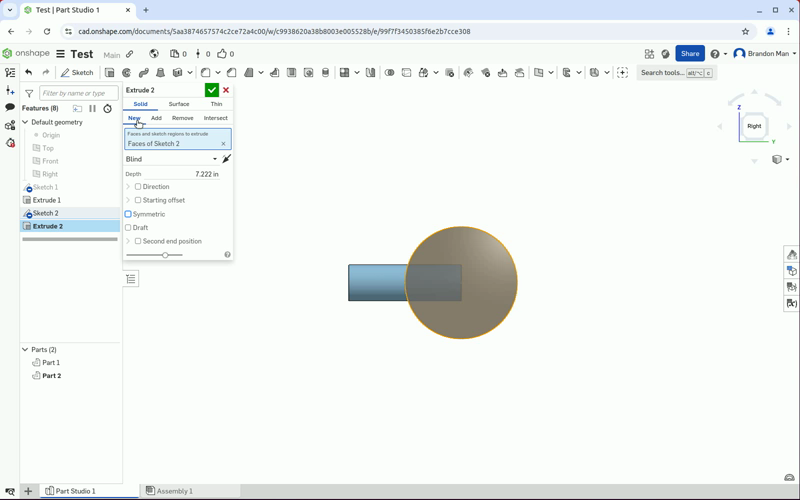
key(space)
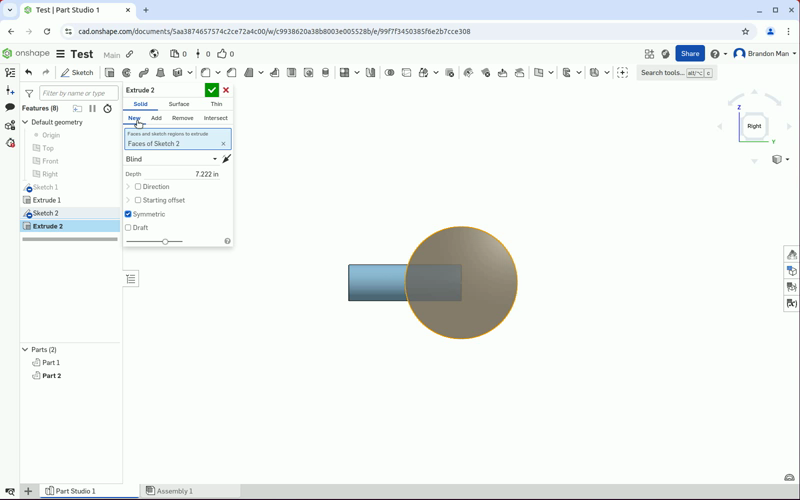
key(enter)
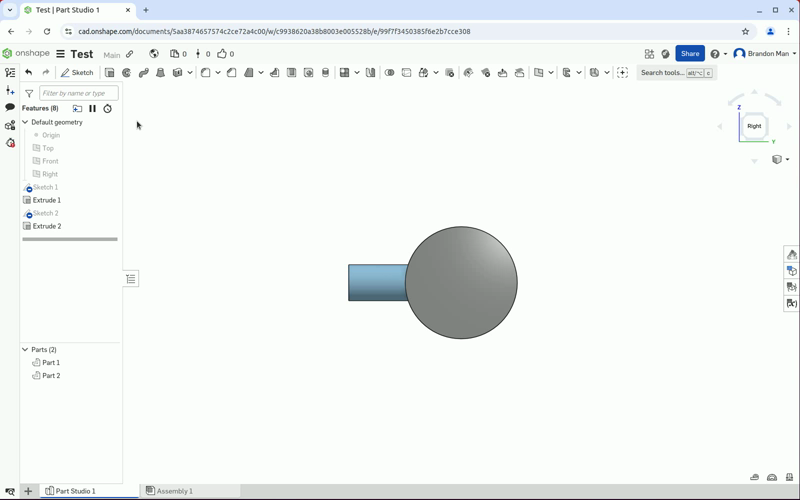
key(shift+h)
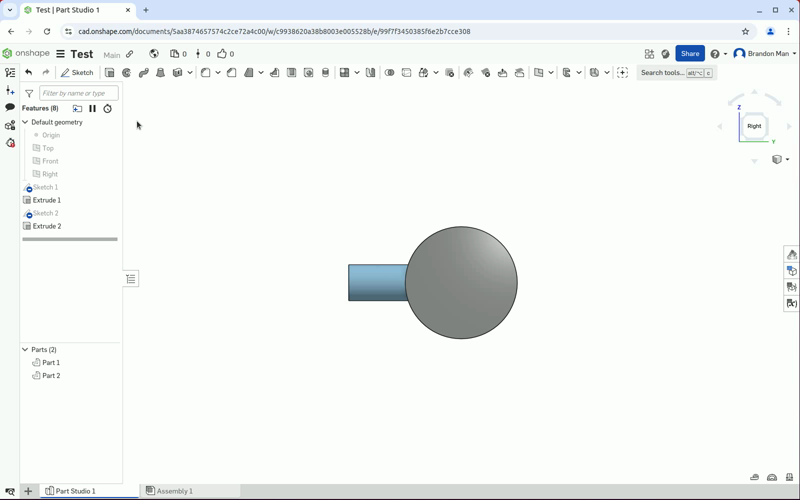
key(shift+h)
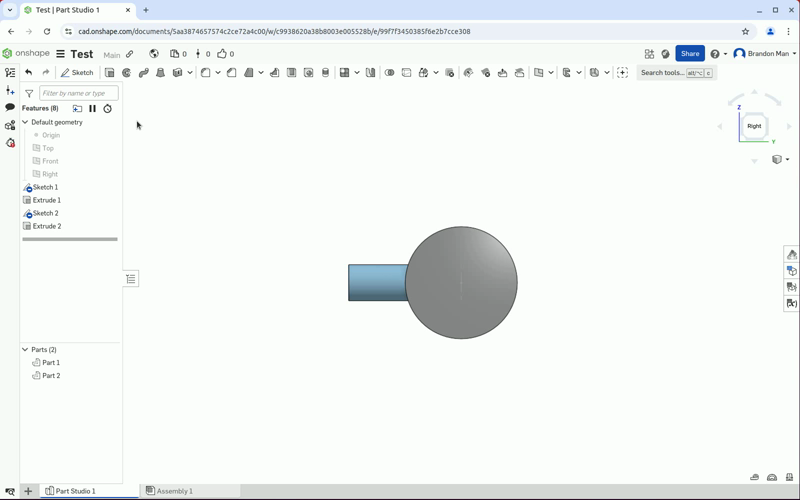
key(shift+7)
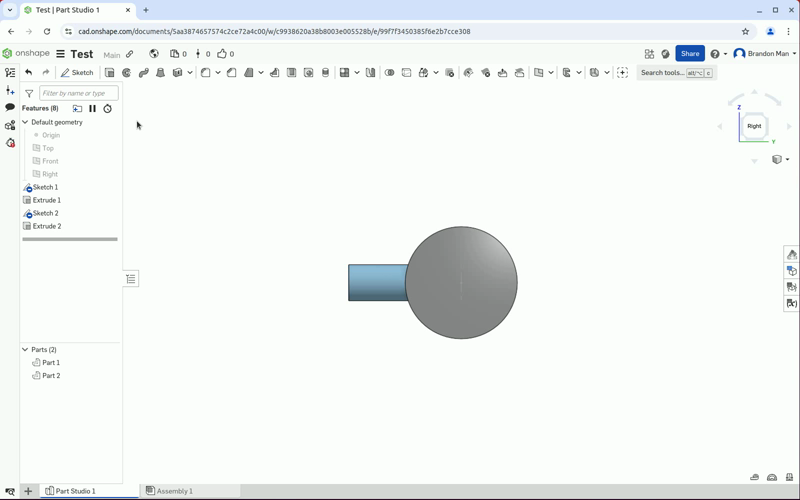
key(right, 2)
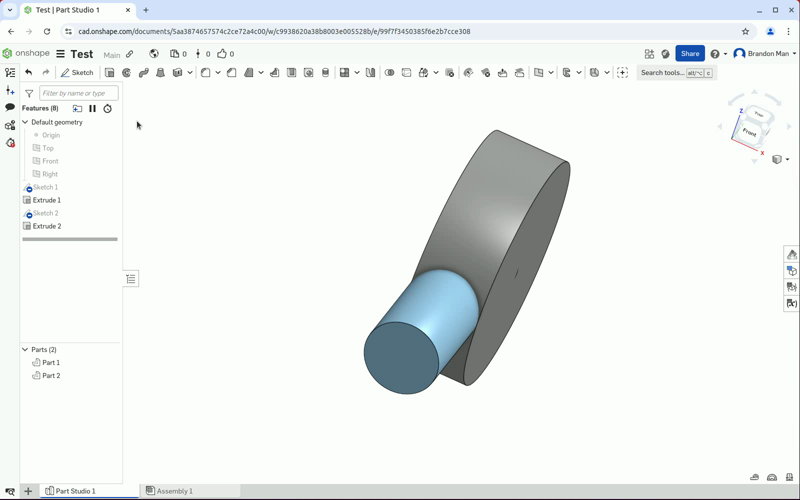
key(down, 2)
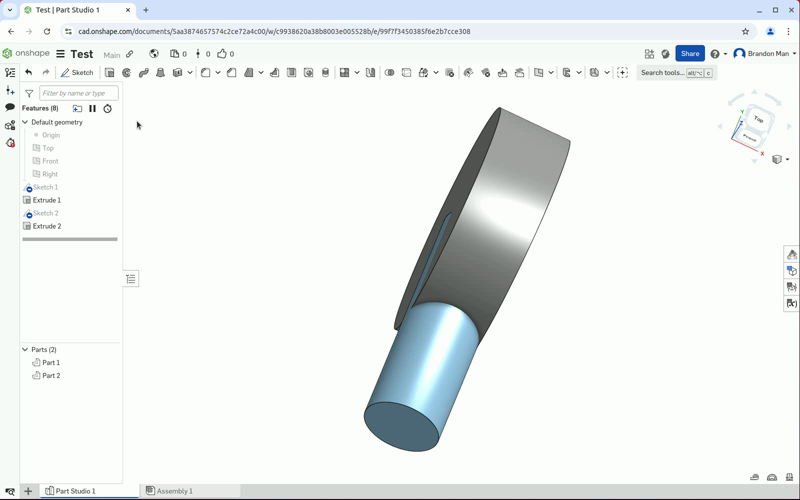
key(up, 2)
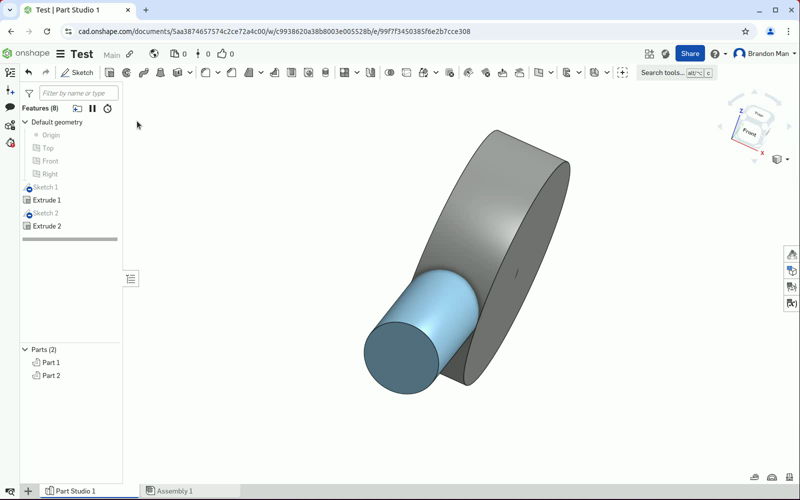
key(left, 2)
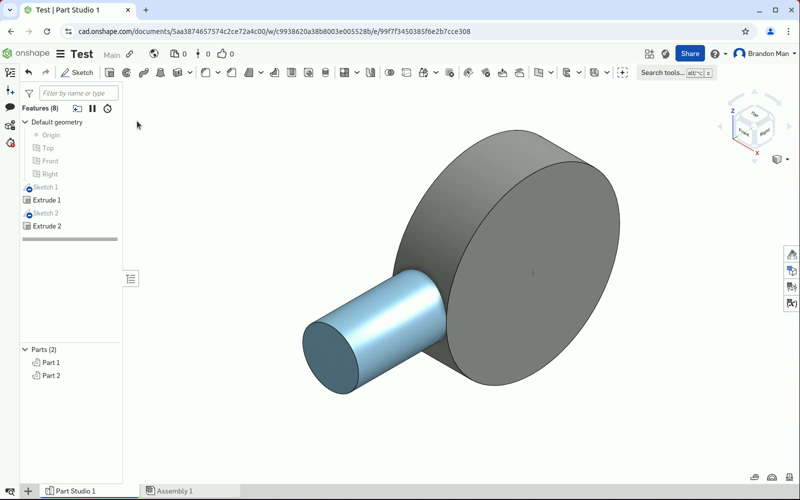
mouse_move(73, 189)
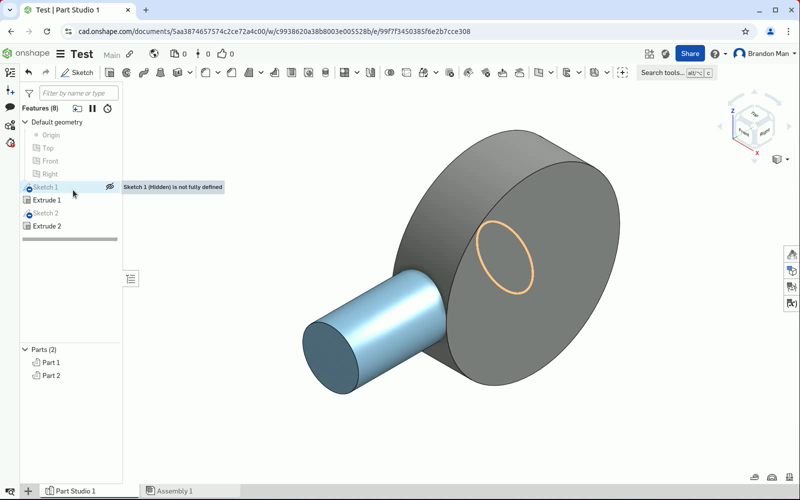
click(73, 189)